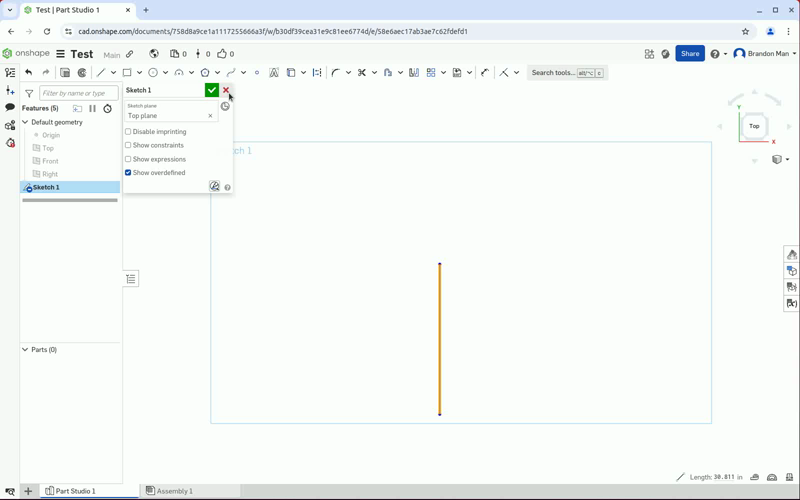
key(shift+h)
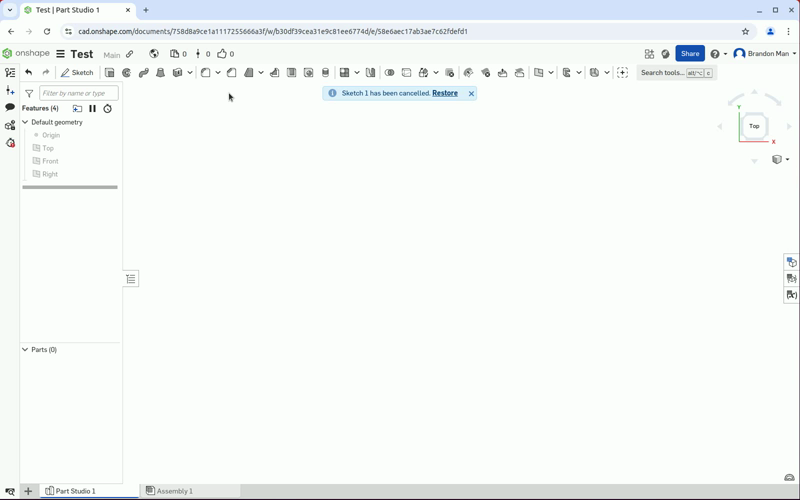
mouse_move(73, 352)
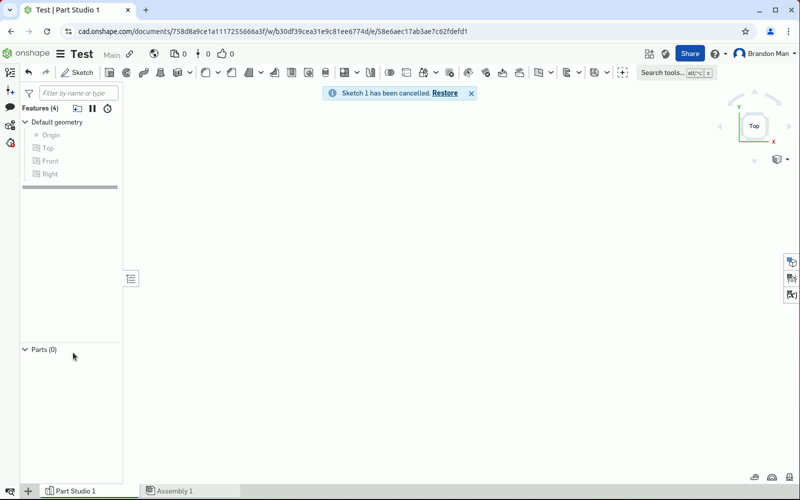
key(y)
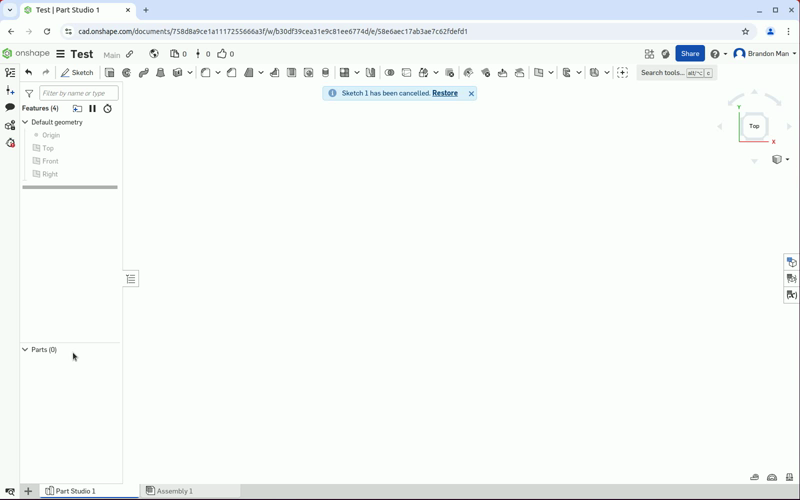
key(shift+p)
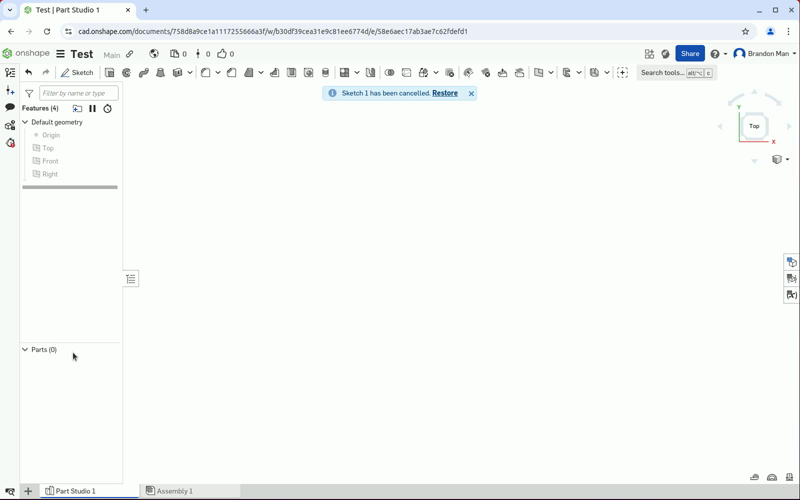
key(space)
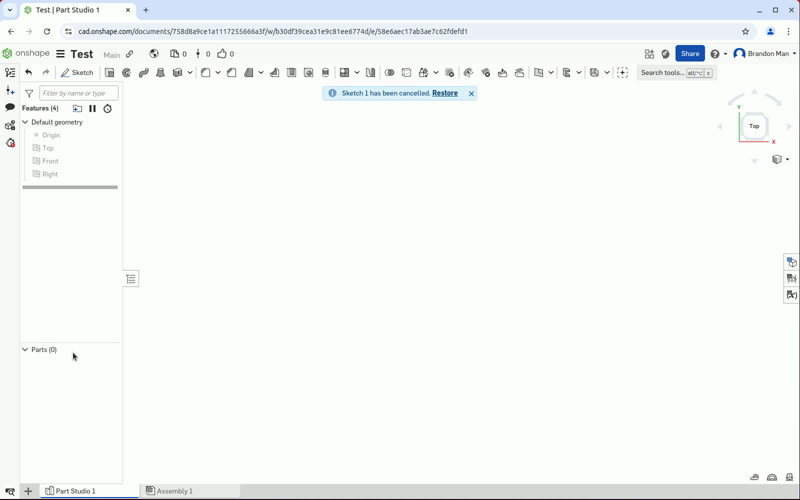
key_down(shift)
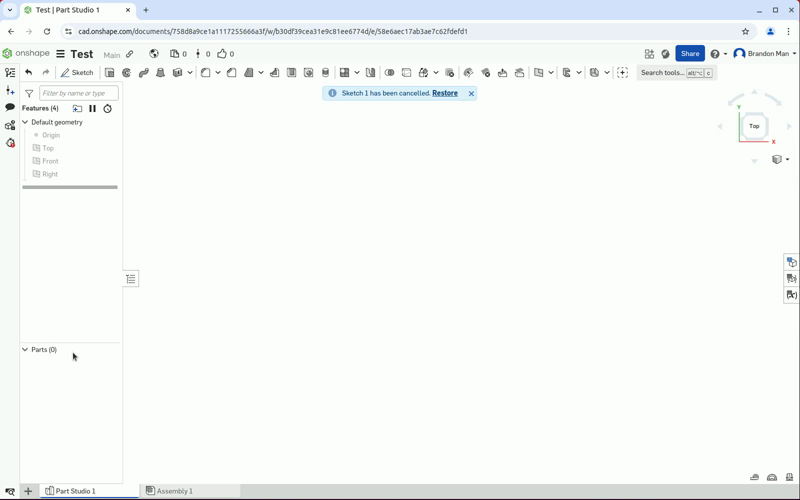
key(up)
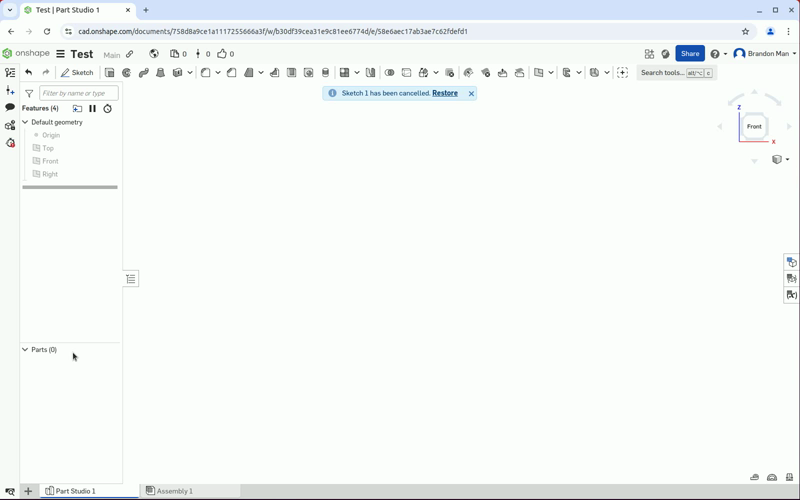
key_up(shift)
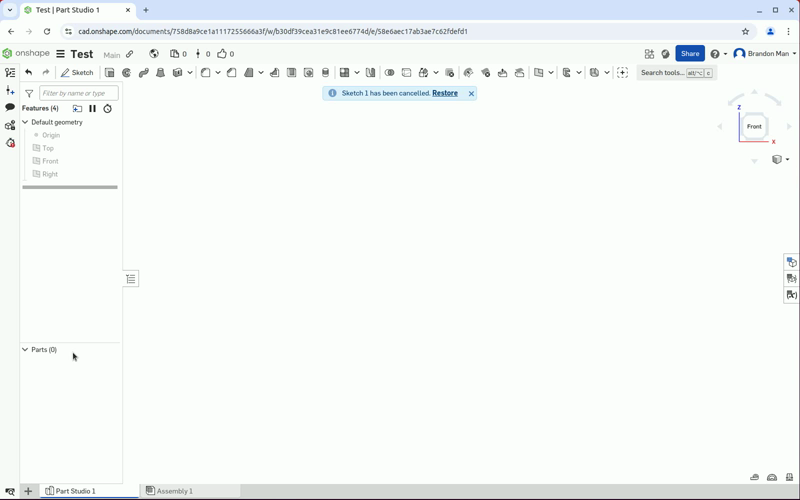
mouse_move(73, 352)
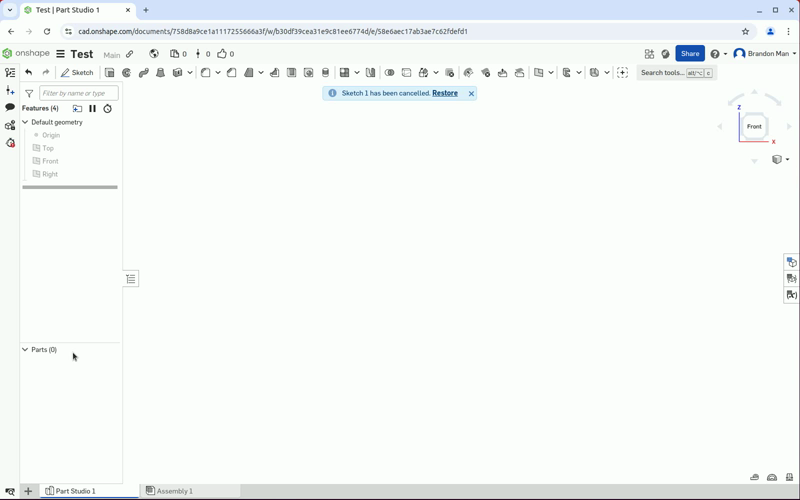
key(shift+y)
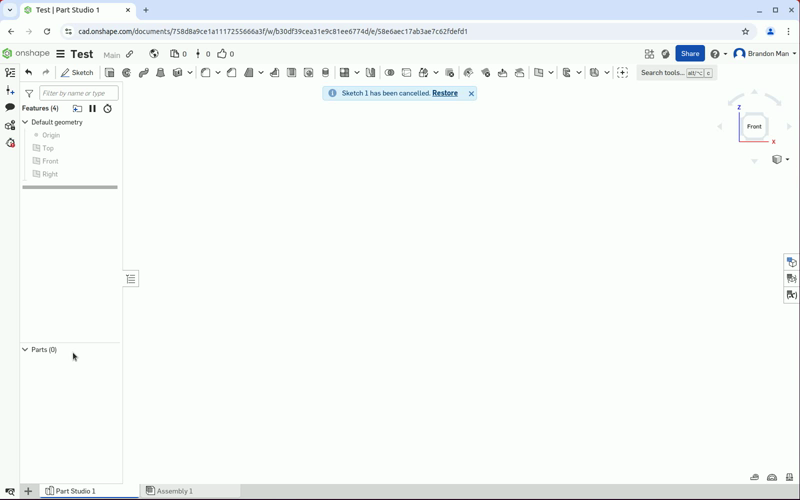
key(shift+s)
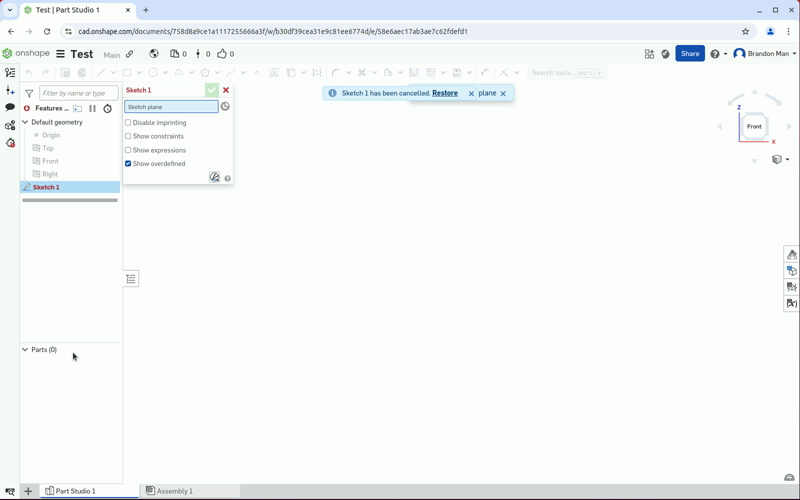
mouse_move(73, 163)
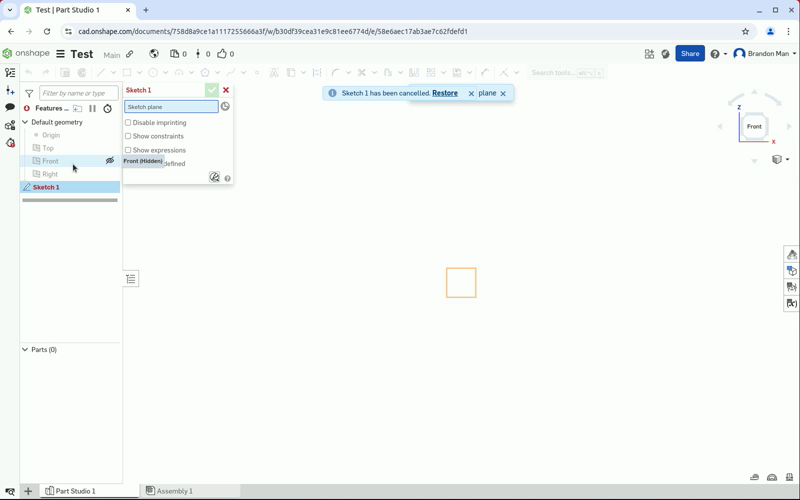
click(73, 163)
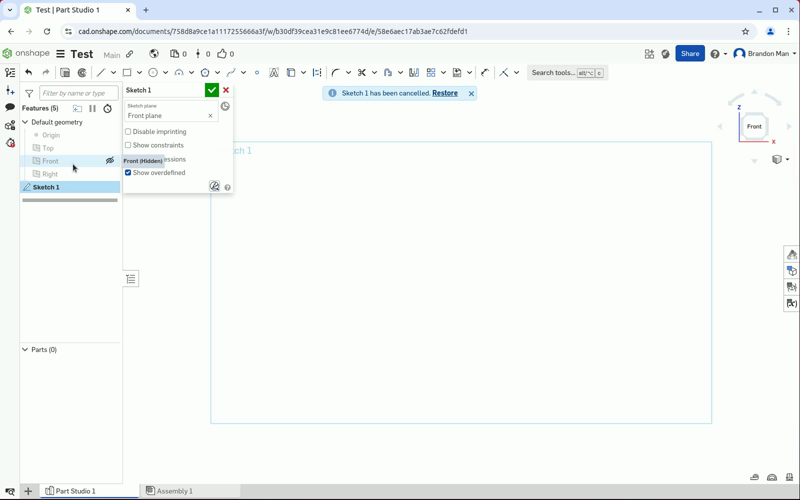
mouse_move(73, 352)
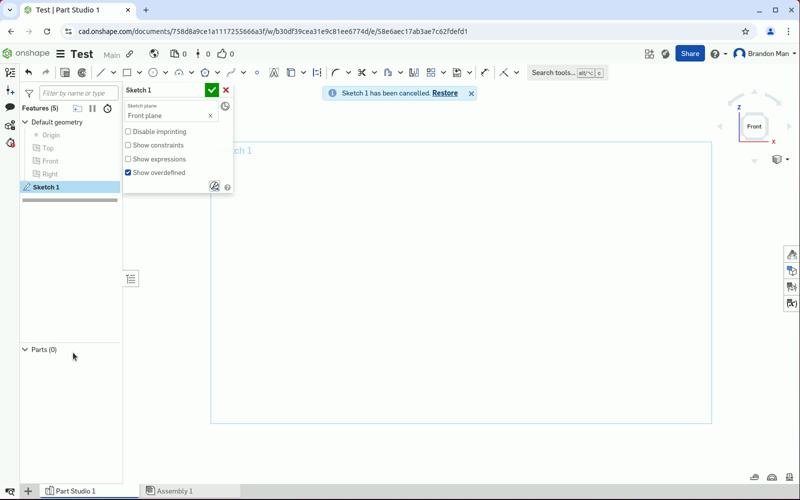
key(y)
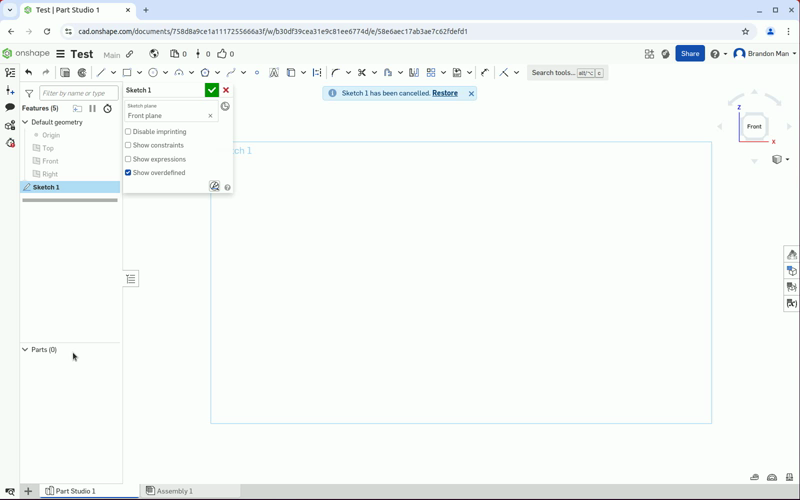
key(l)
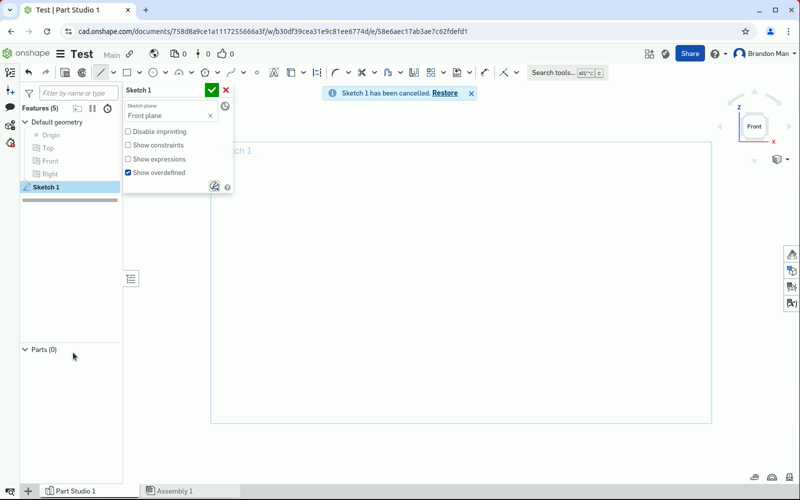
key_down(shift)
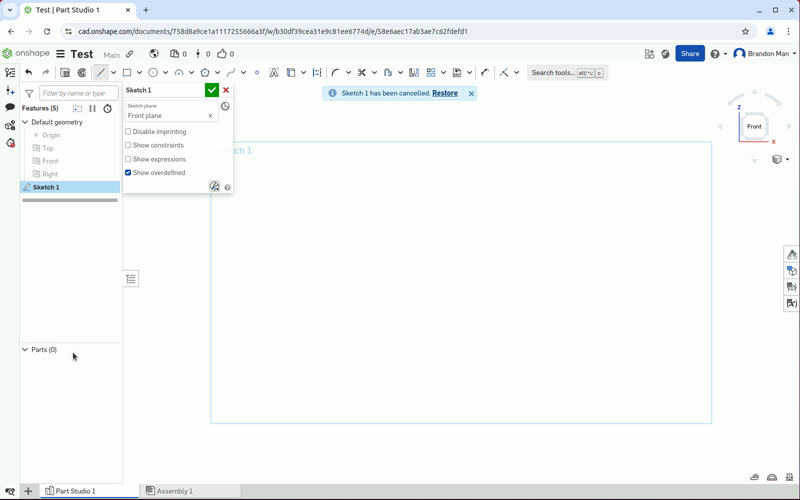
mouse_move(378, 282)
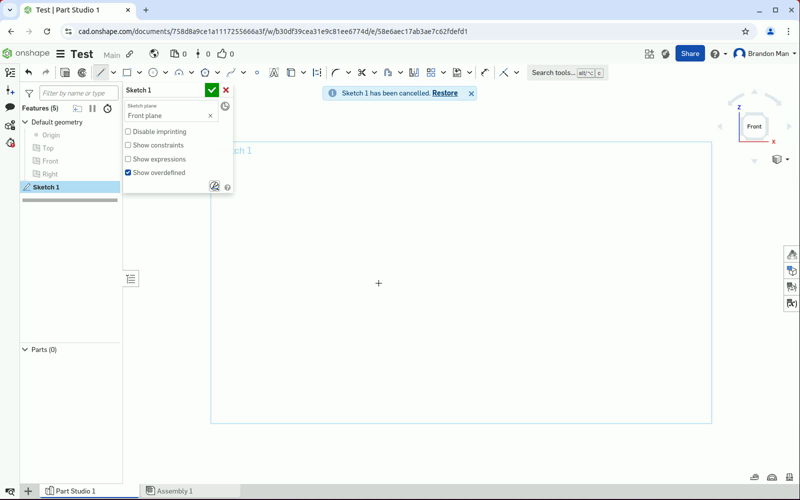
click(378, 282)
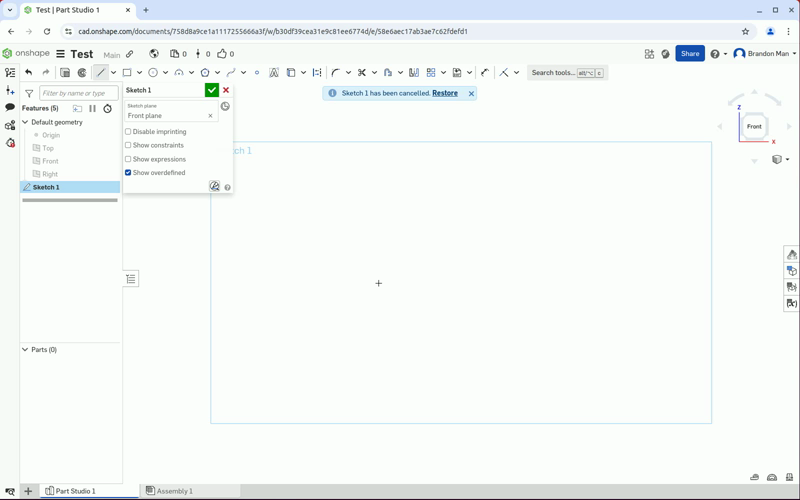
key_up(shift)
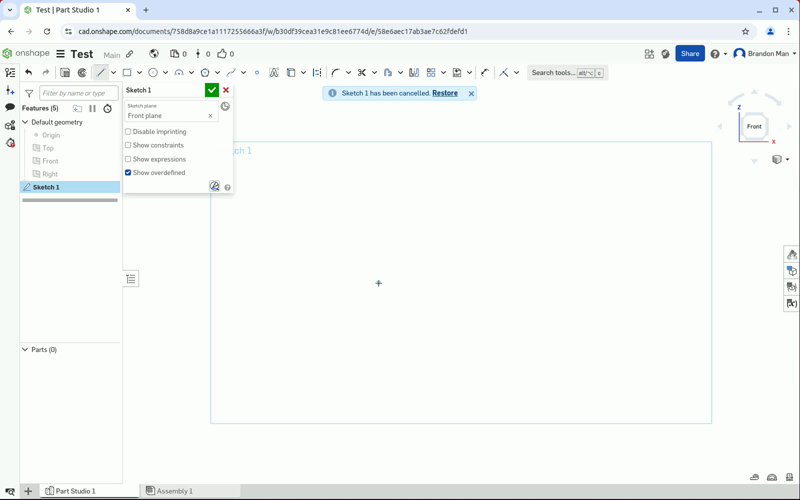
key_down(shift)
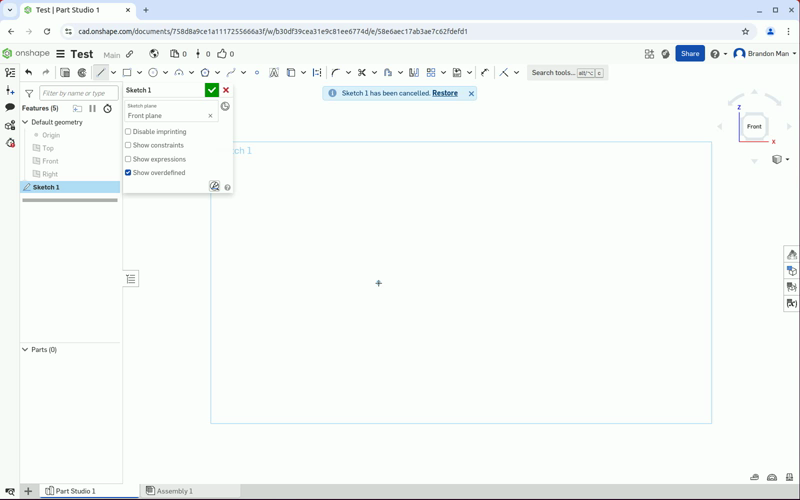
mouse_move(408, 282)
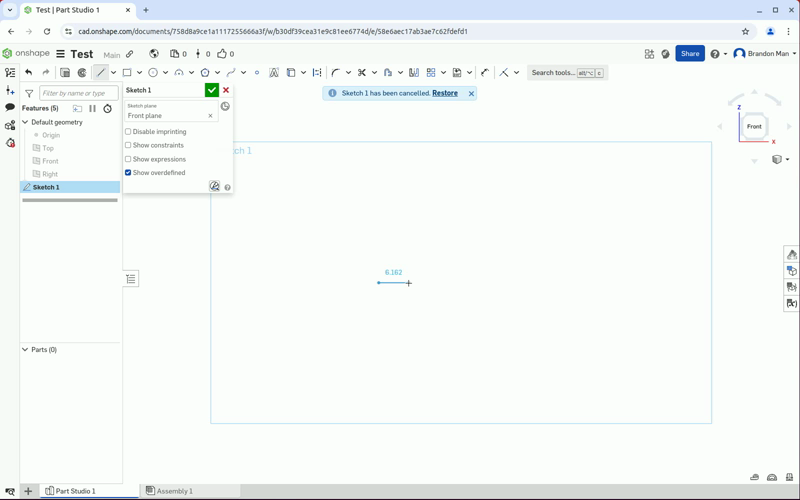
mouse_move(379, 282)
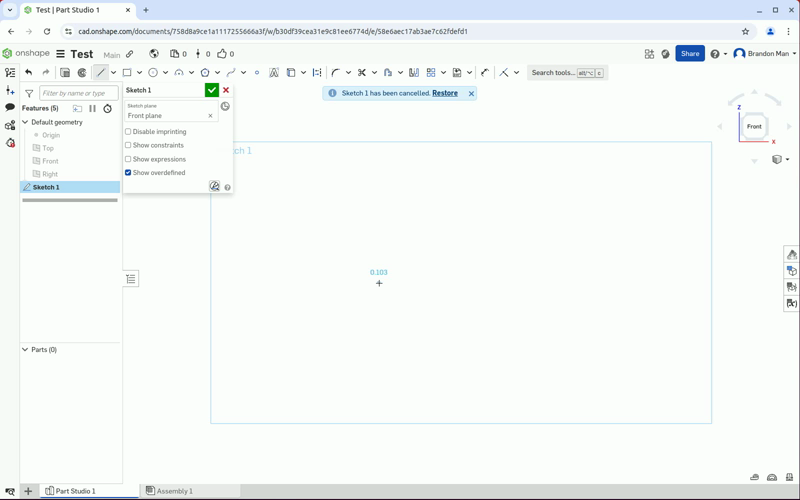
scroll(6)
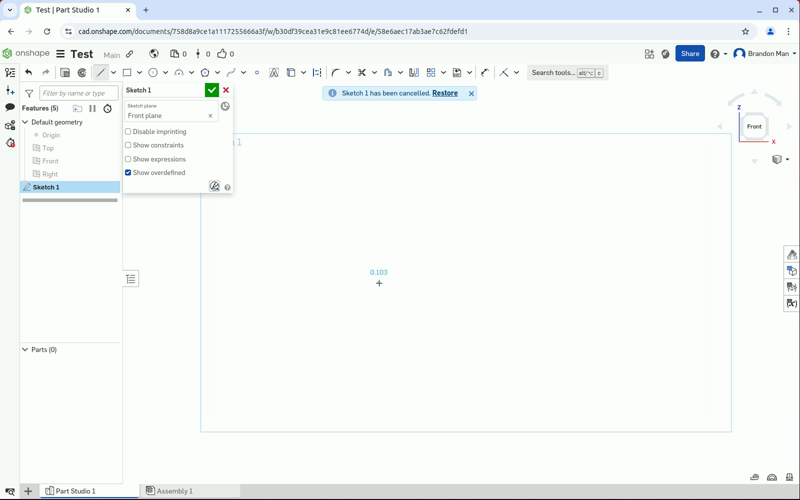
scroll(6)
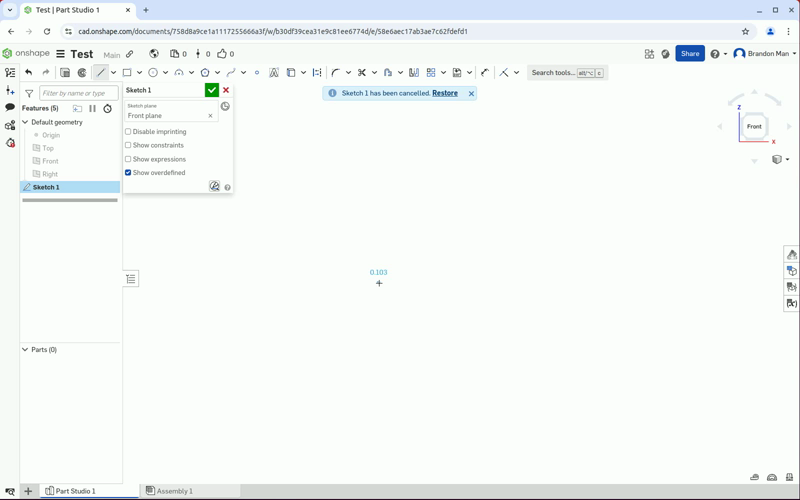
scroll(6)
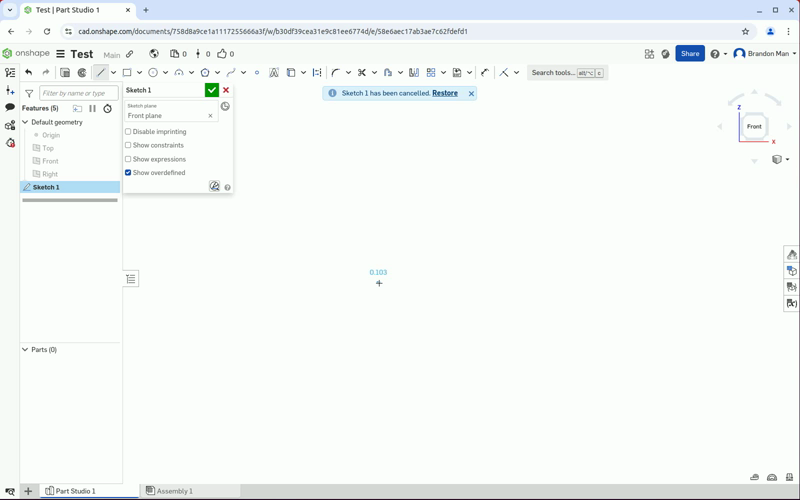
scroll(6)
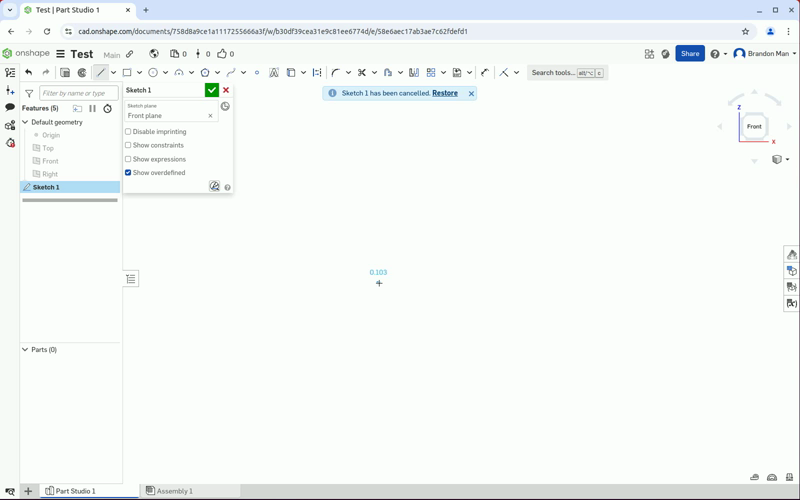
scroll(6)
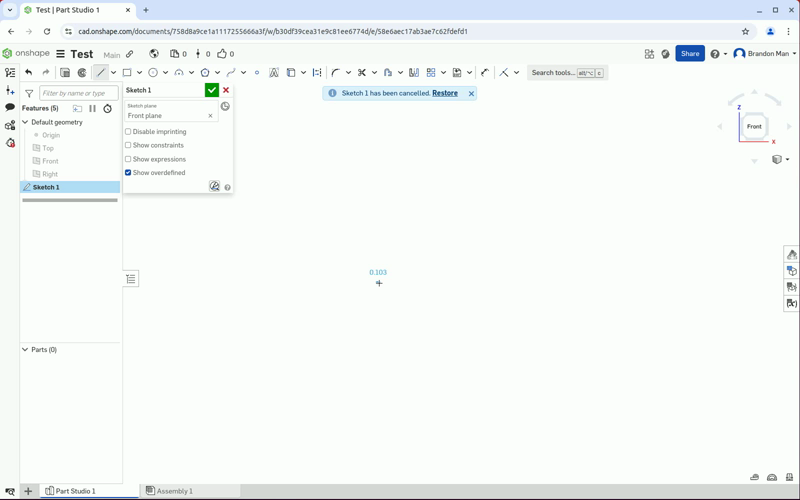
scroll(6)
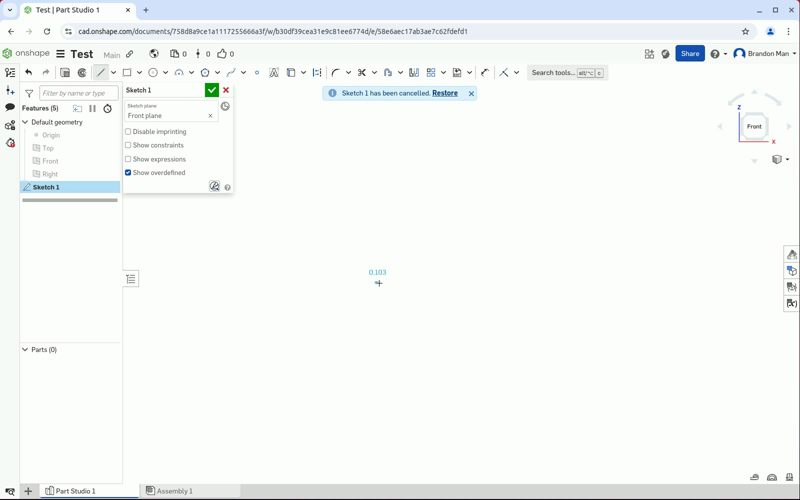
scroll(6)
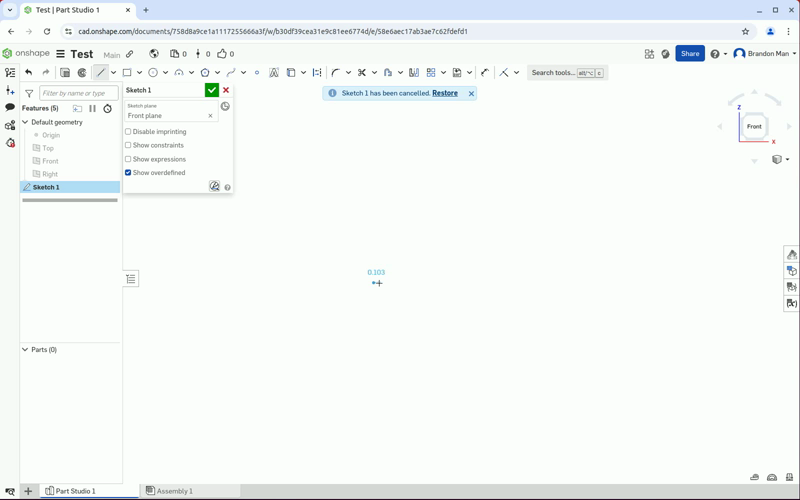
click(379, 282)
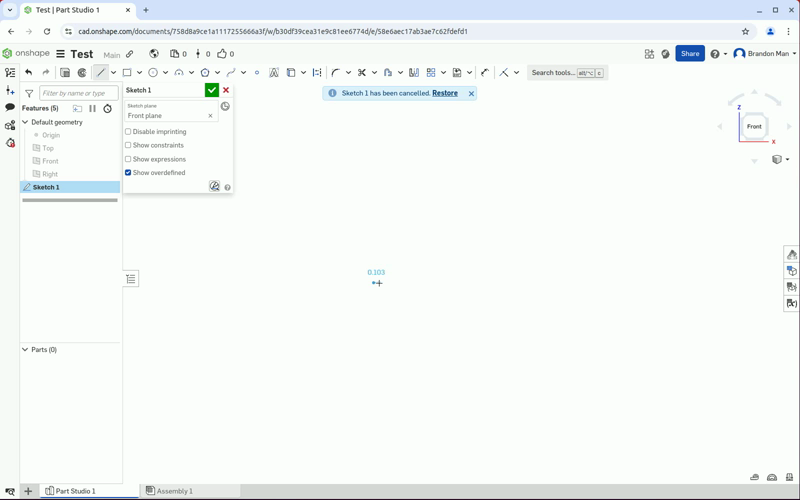
scroll(-6)
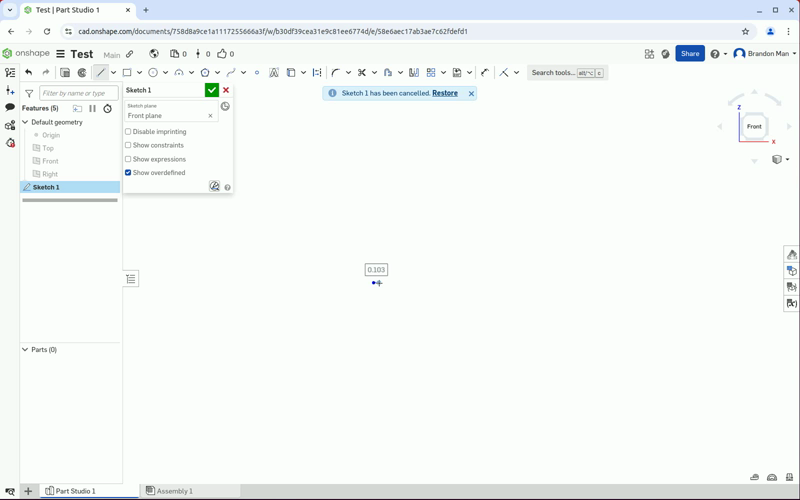
scroll(-6)
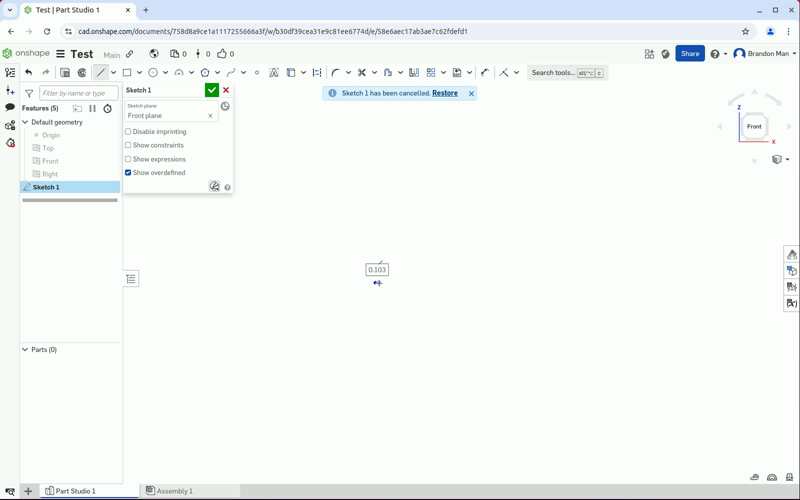
scroll(-6)
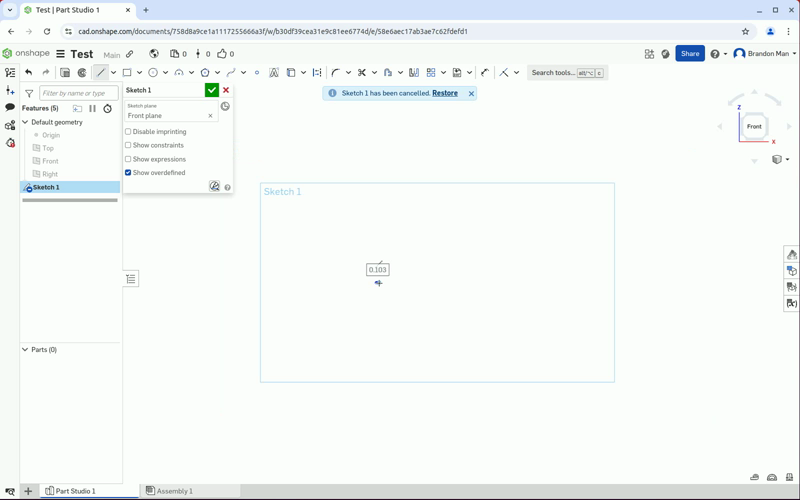
scroll(-6)
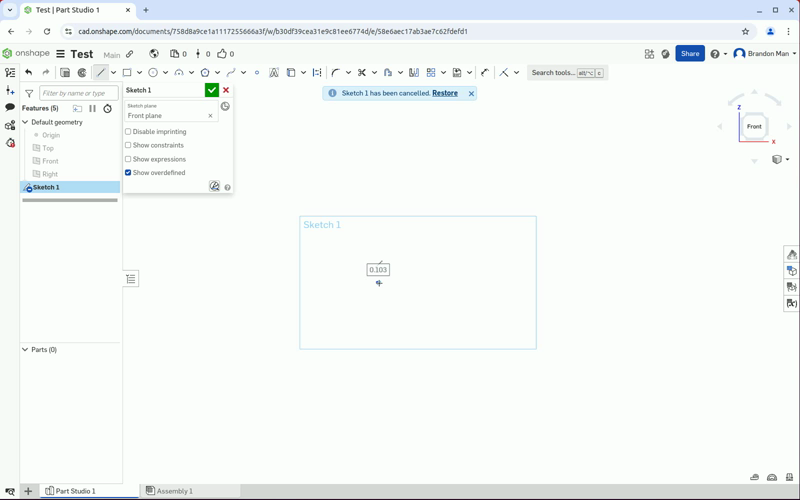
scroll(-6)
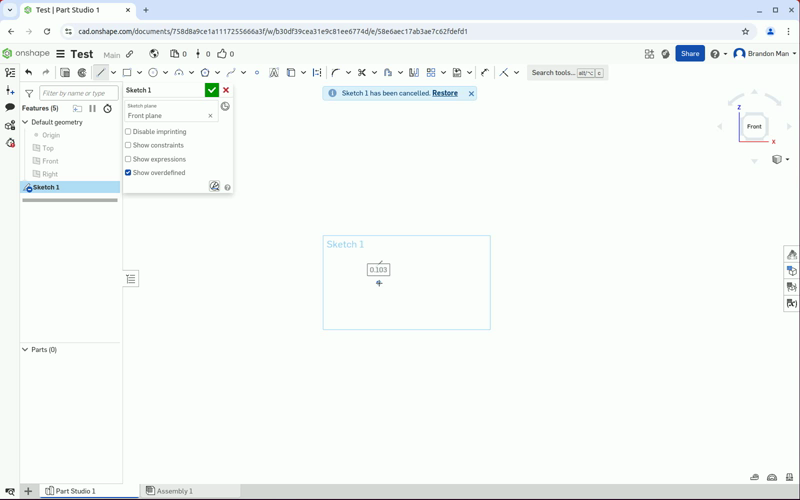
scroll(-6)
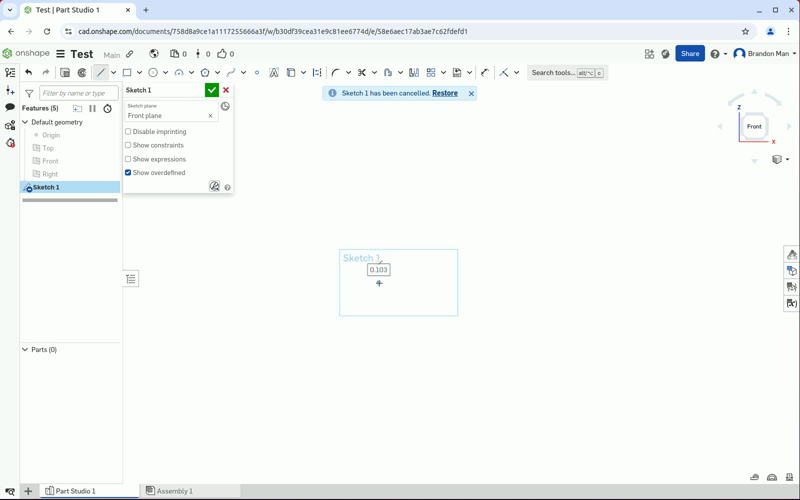
scroll(-6)
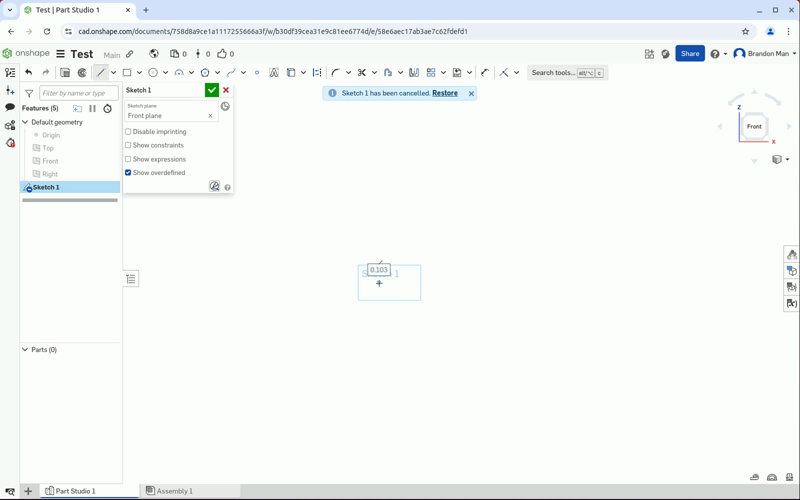
key_up(shift)
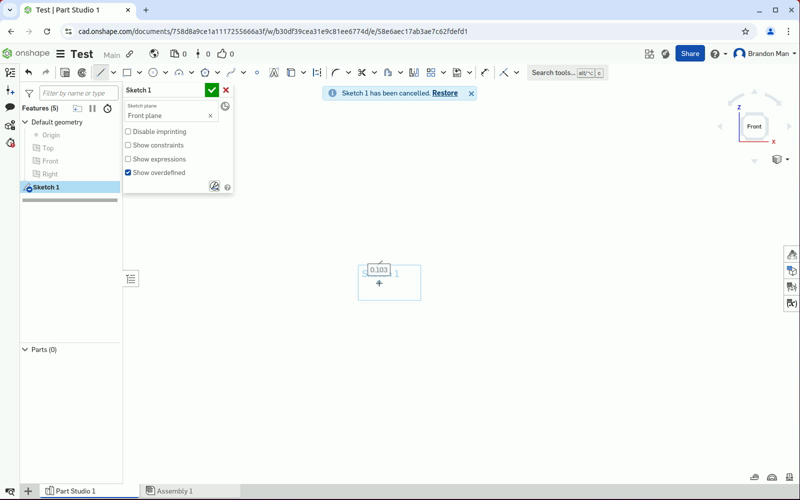
key_down(shift)
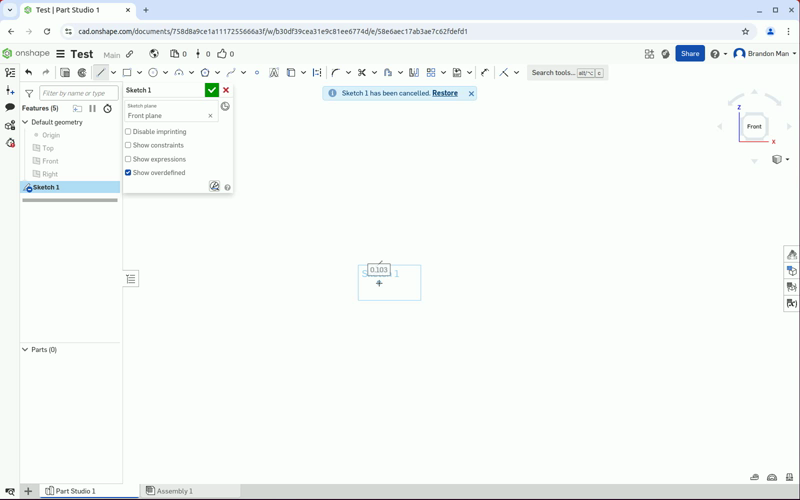
mouse_move(379, 218)
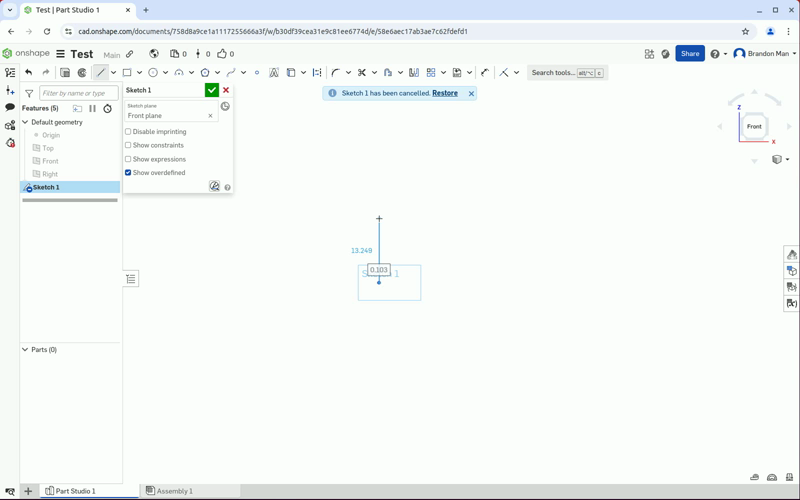
click(379, 218)
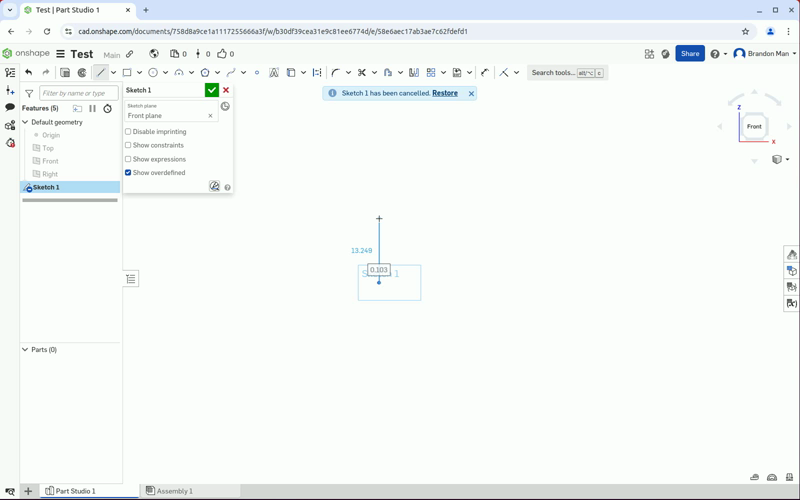
key_up(shift)
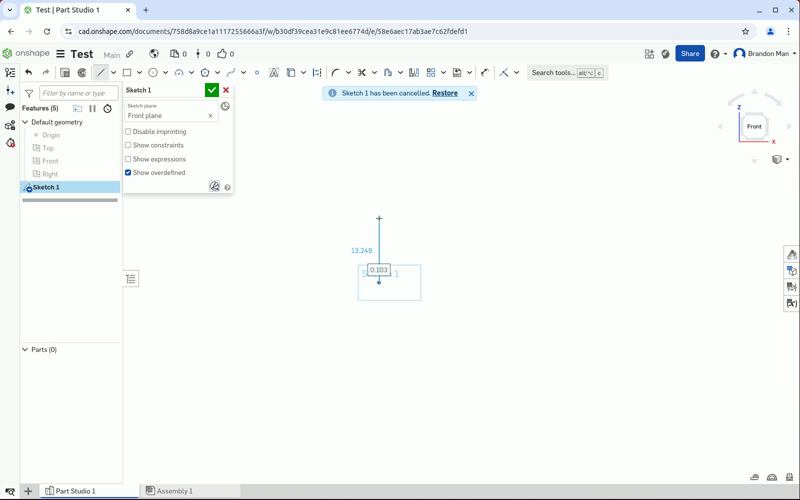
key_down(shift)
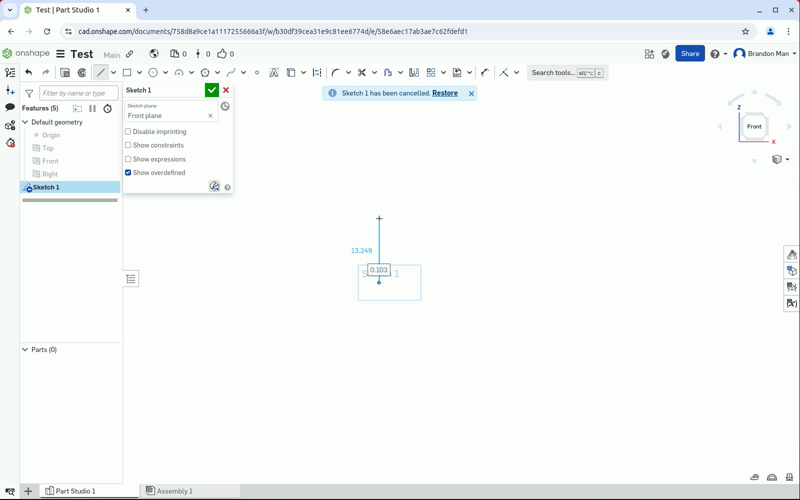
mouse_move(409, 218)
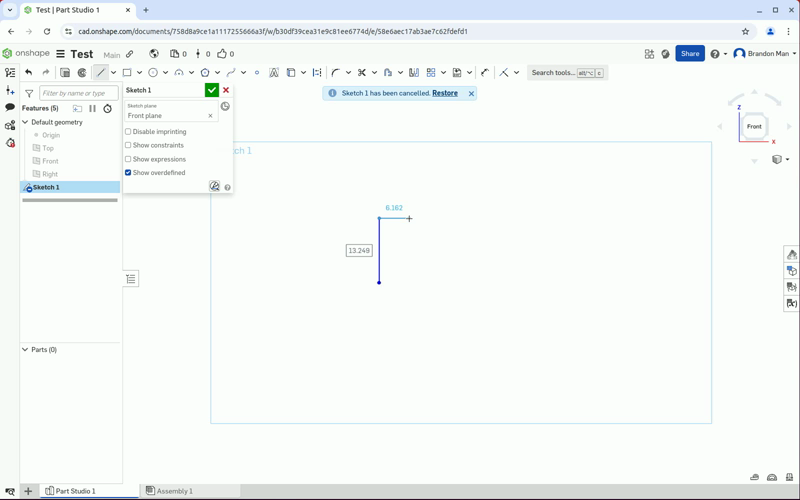
mouse_move(379, 216)
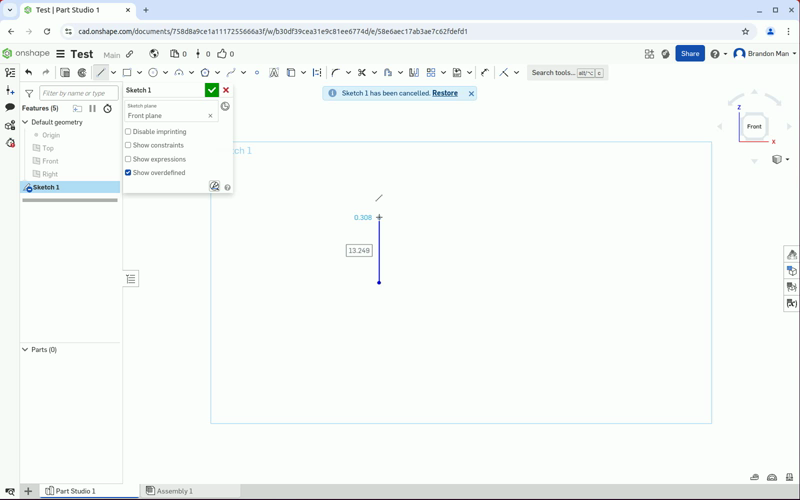
scroll(6)
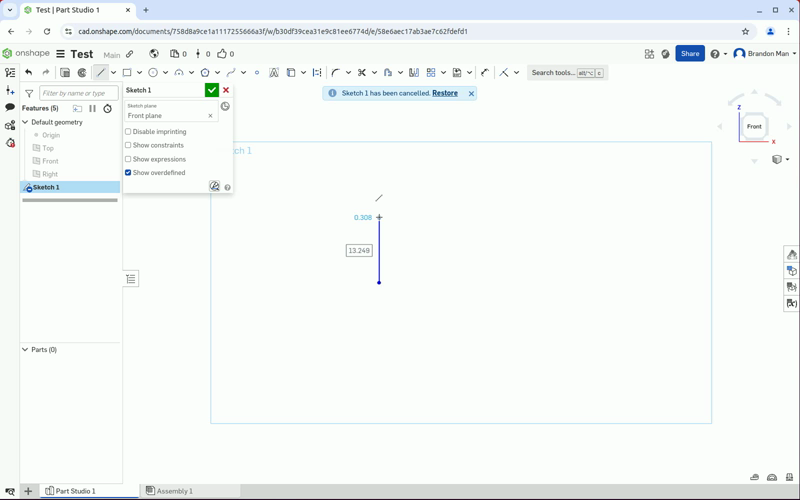
scroll(6)
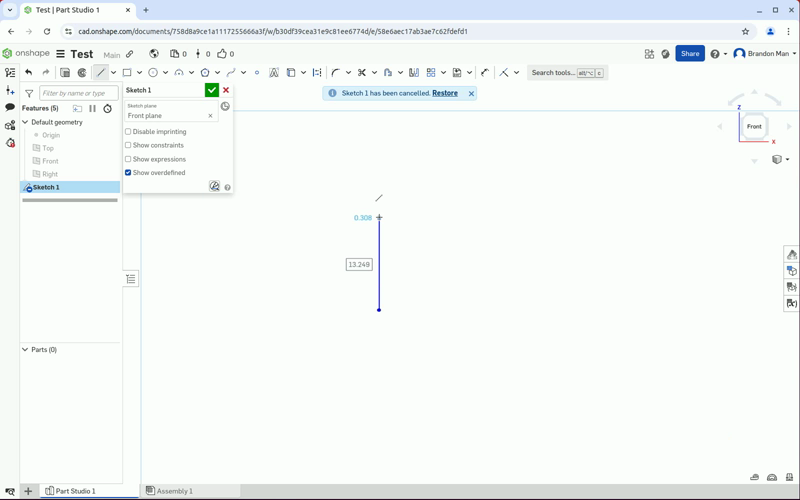
scroll(6)
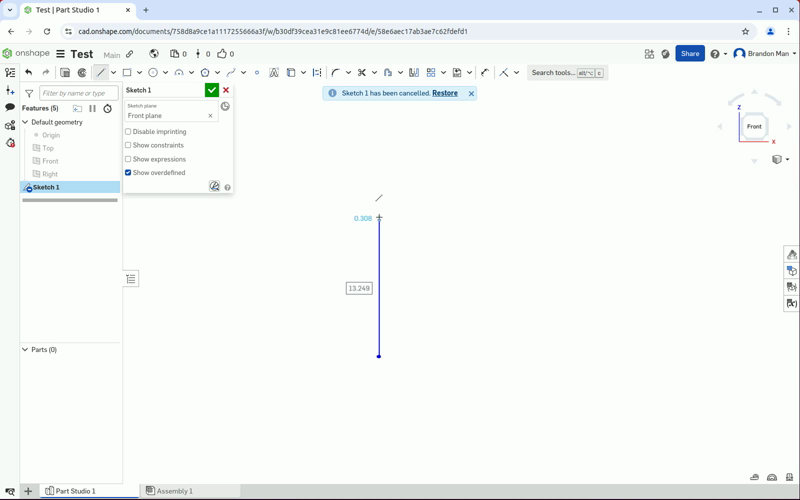
scroll(6)
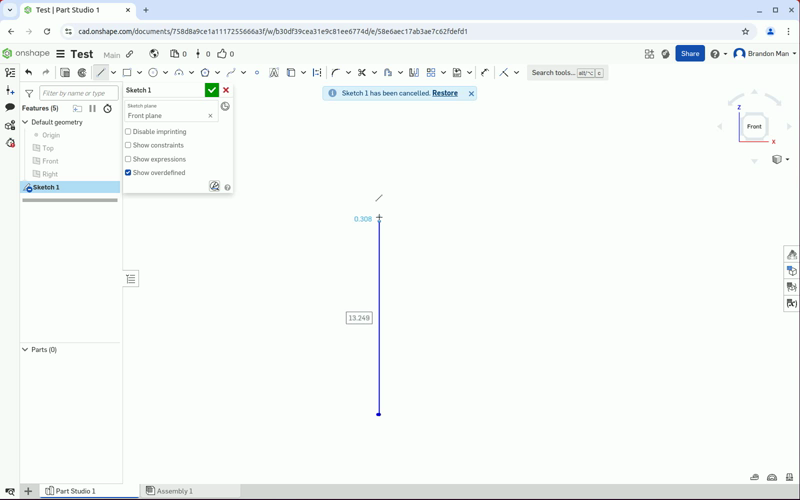
scroll(6)
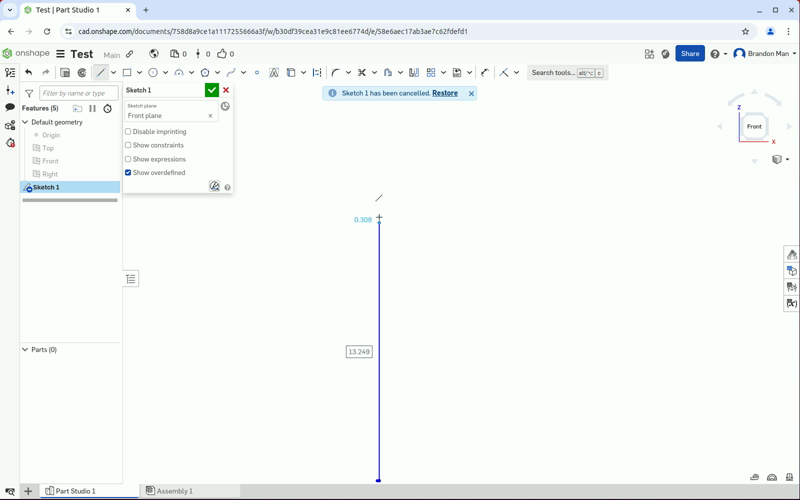
scroll(6)
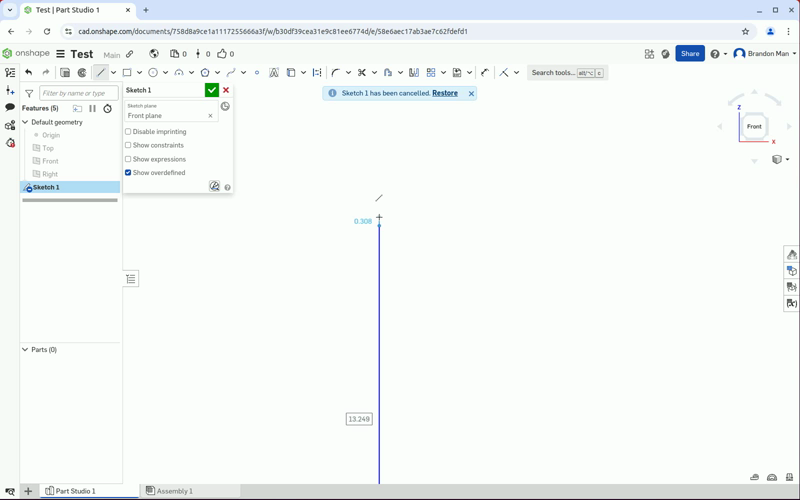
scroll(6)
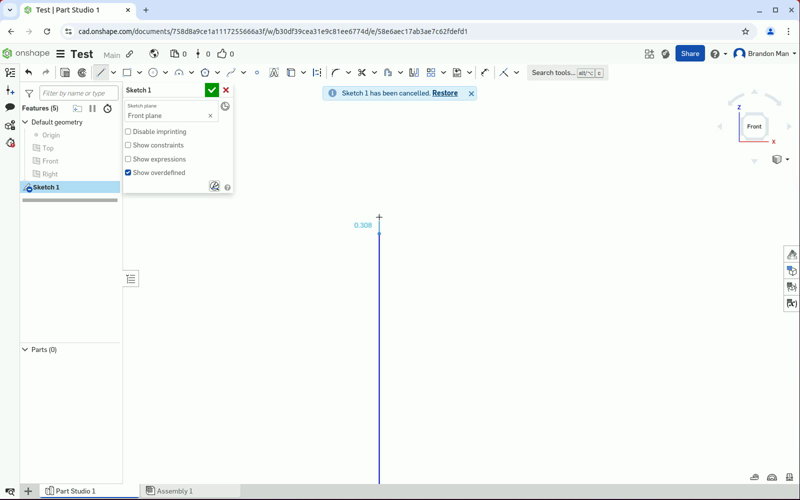
click(379, 216)
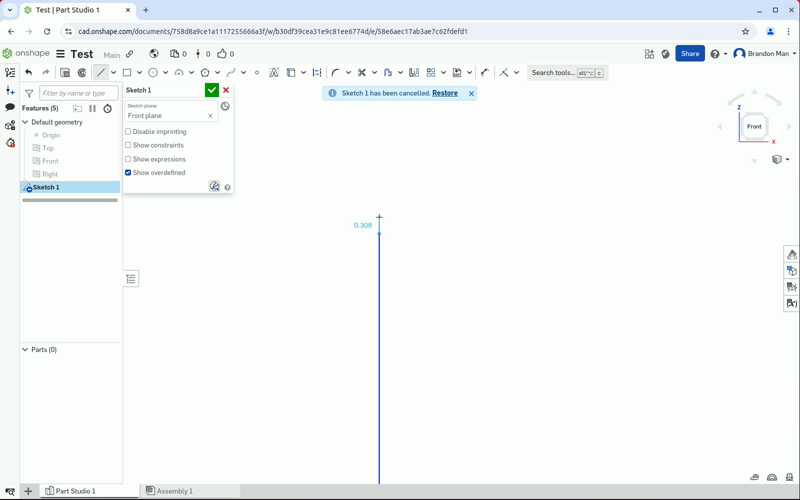
scroll(-6)
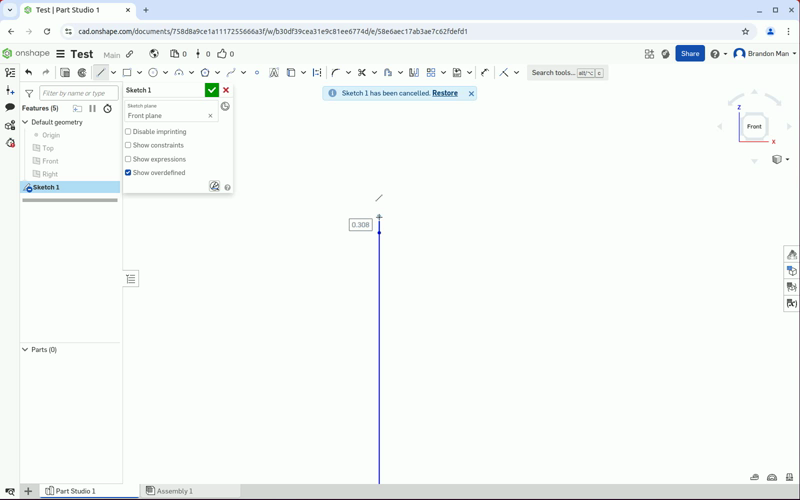
scroll(-6)
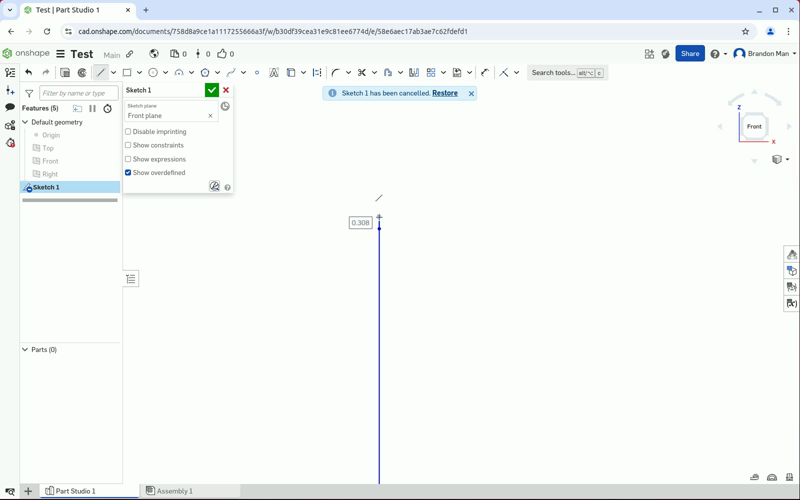
scroll(-6)
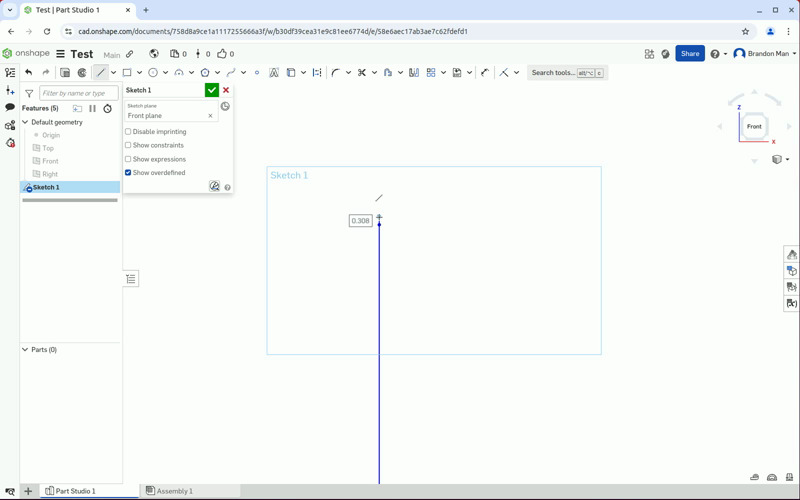
scroll(-6)
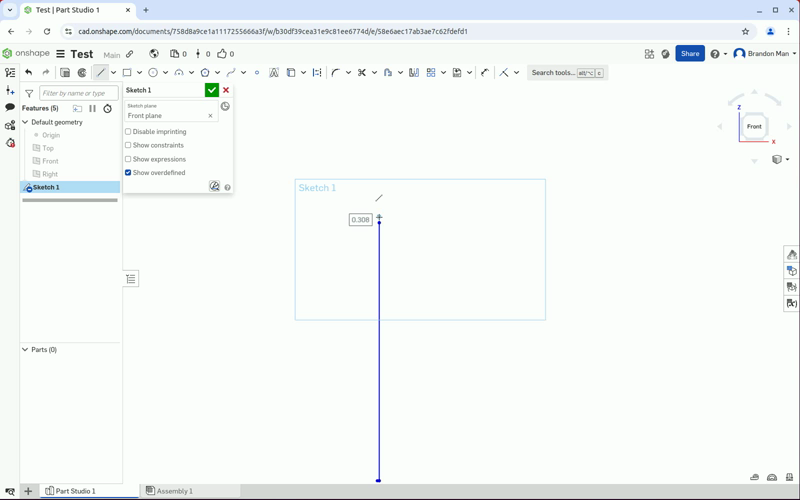
scroll(-6)
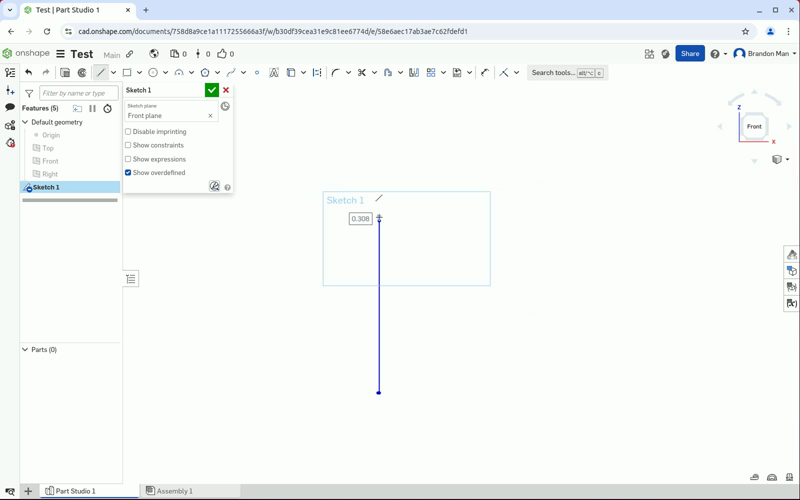
scroll(-6)
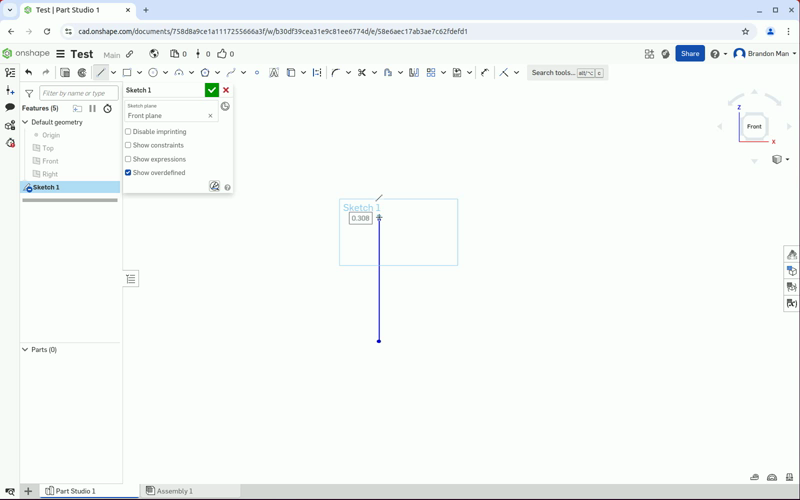
scroll(-6)
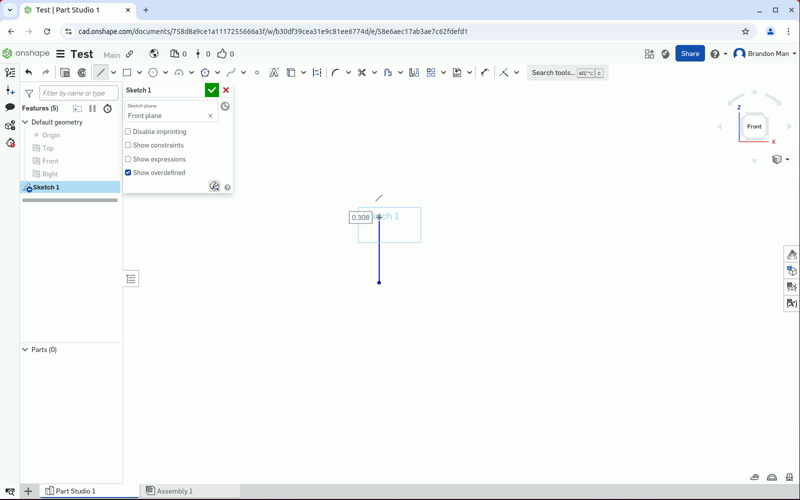
key_up(shift)
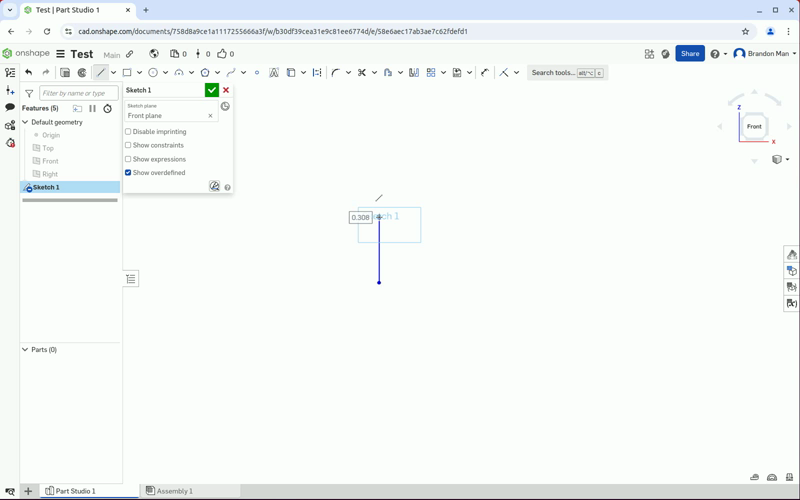
key_down(shift)
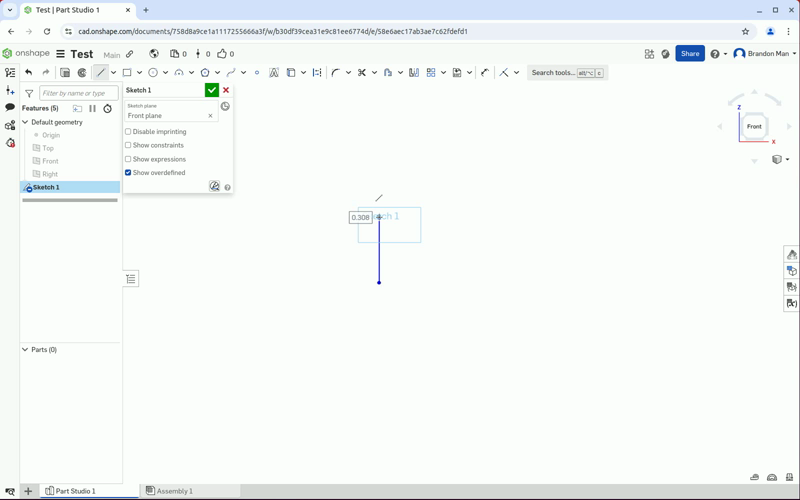
mouse_move(409, 216)
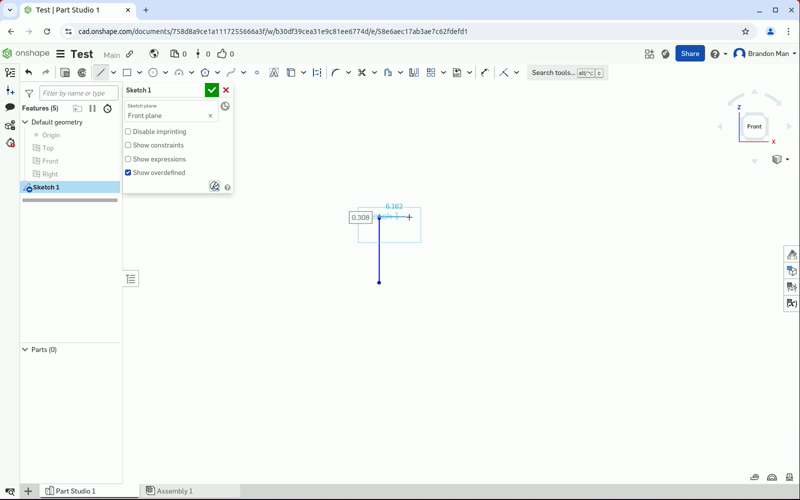
mouse_move(378, 216)
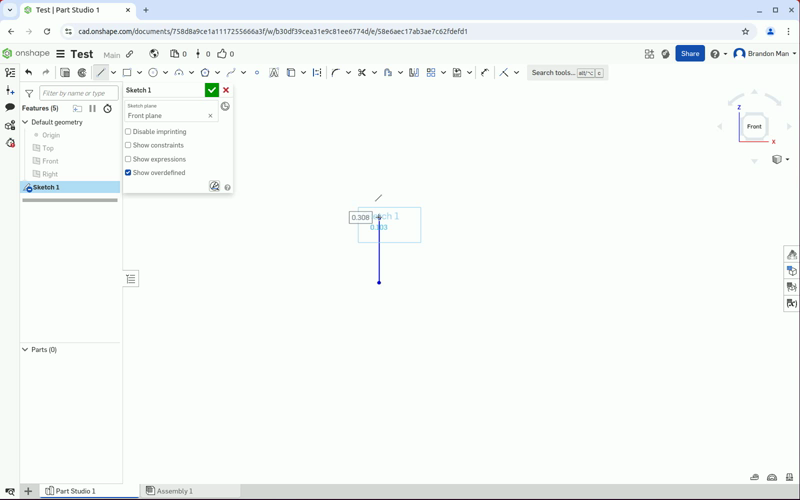
scroll(6)
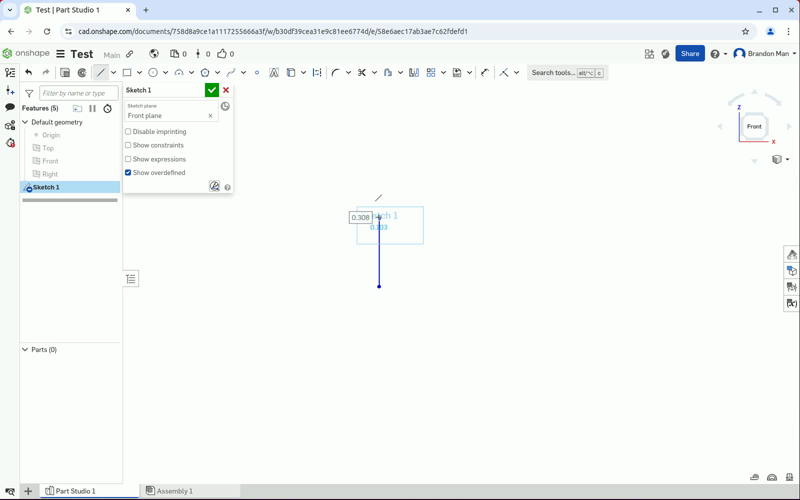
scroll(6)
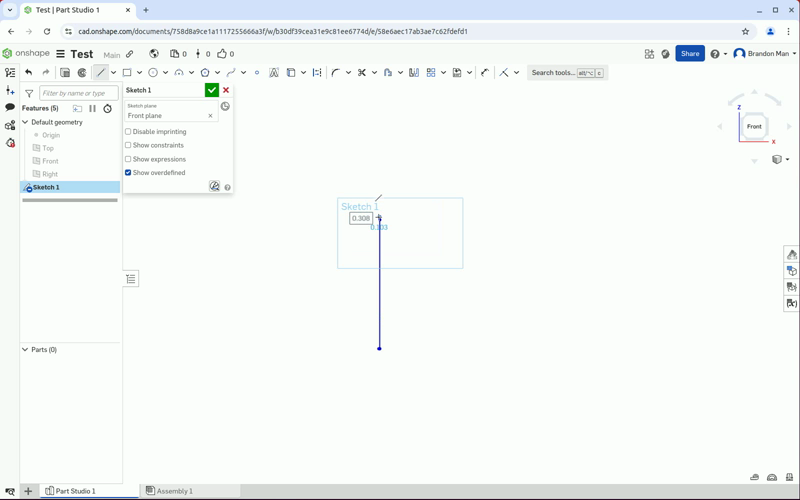
scroll(6)
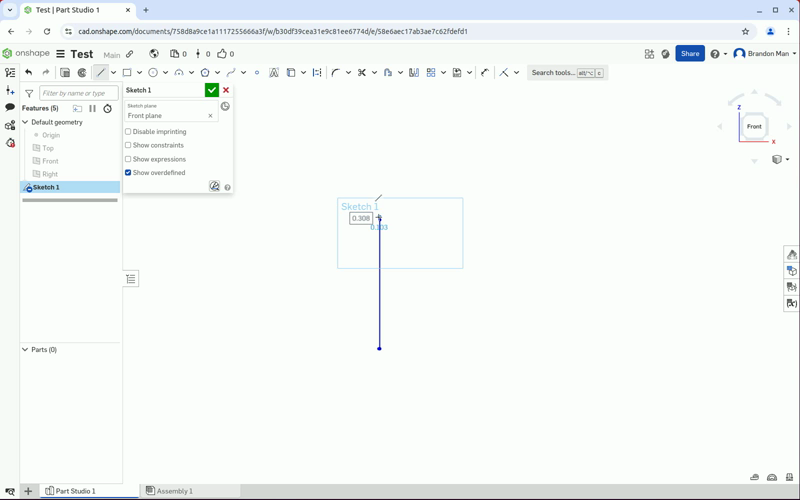
scroll(6)
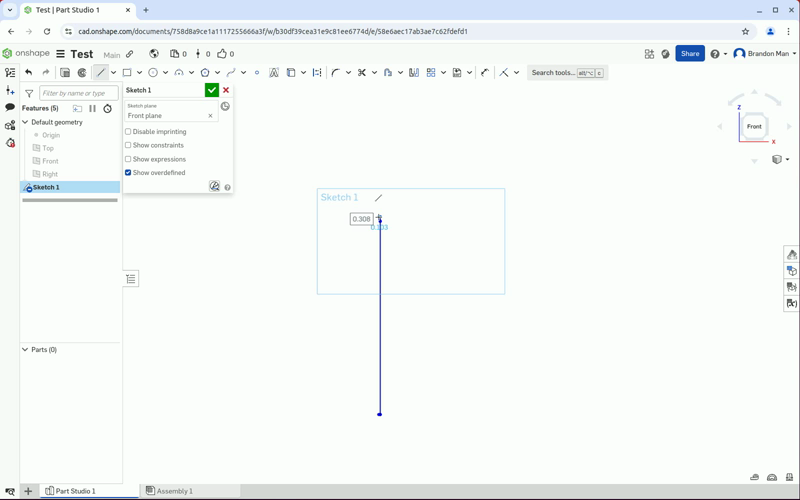
scroll(6)
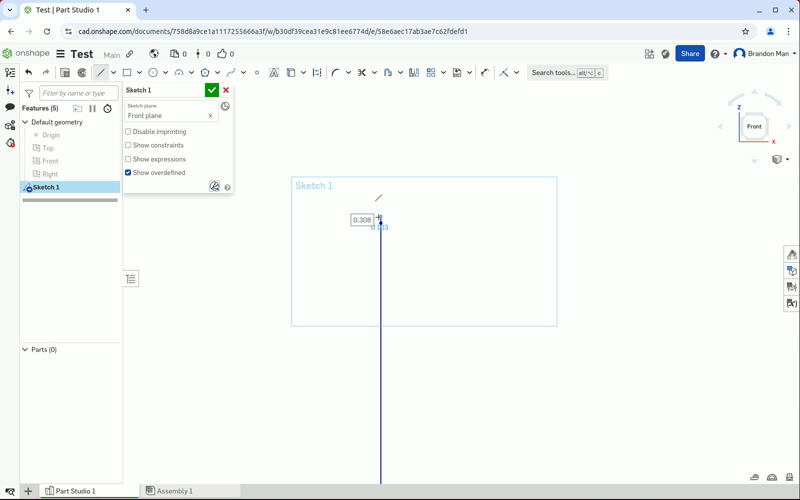
scroll(6)
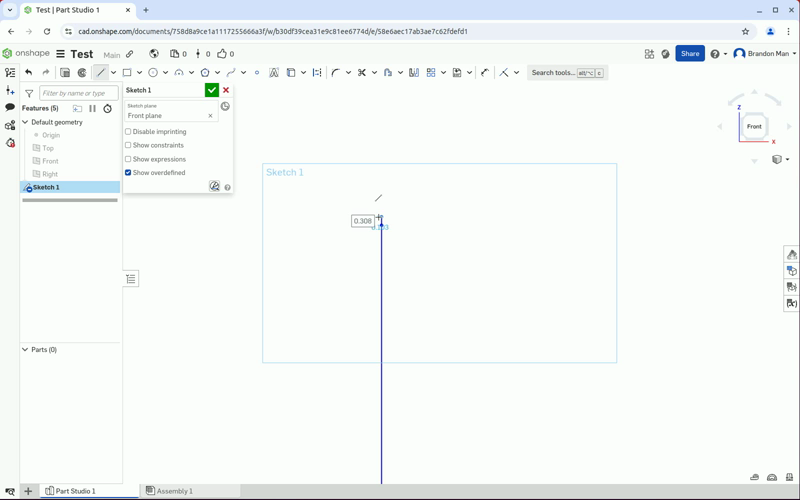
scroll(6)
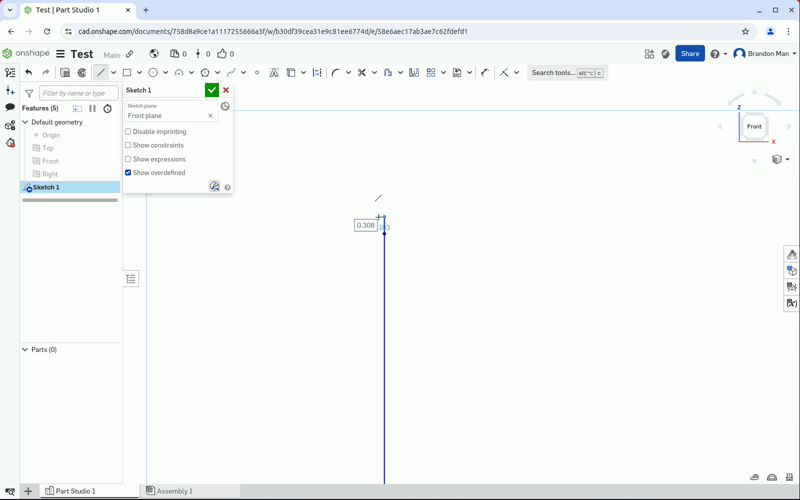
click(378, 216)
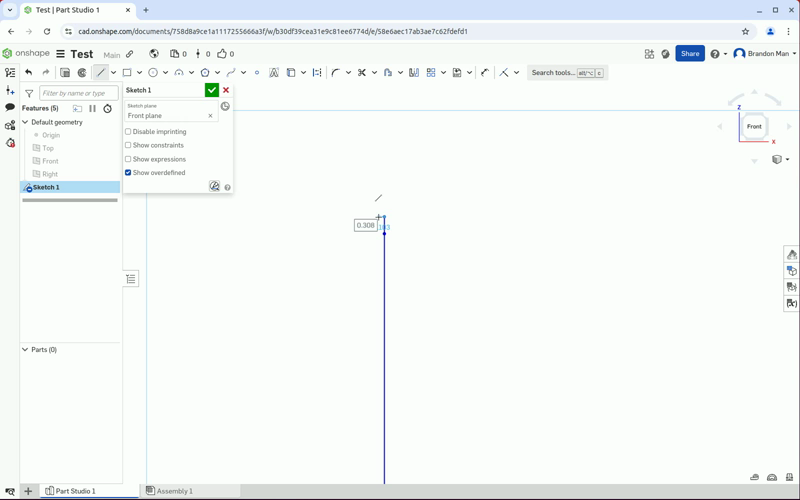
scroll(-6)
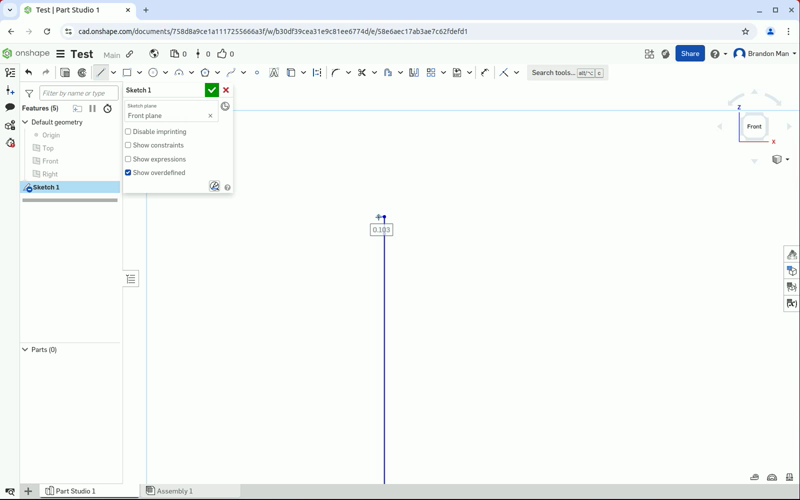
scroll(-6)
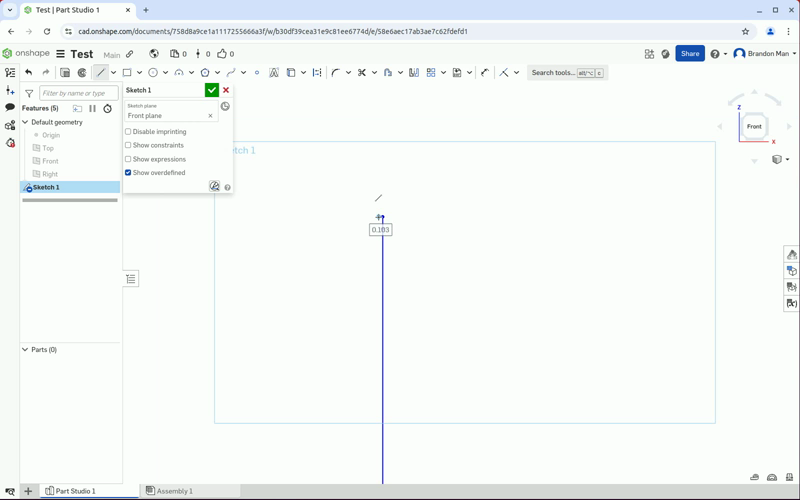
scroll(-6)
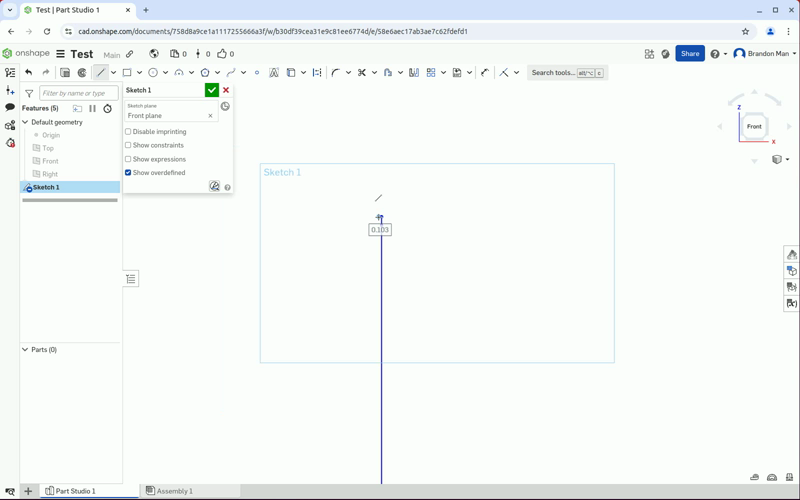
scroll(-6)
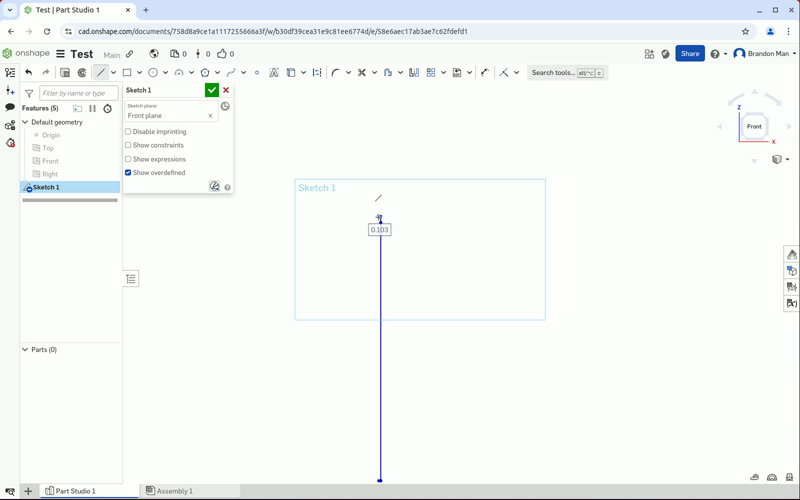
scroll(-6)
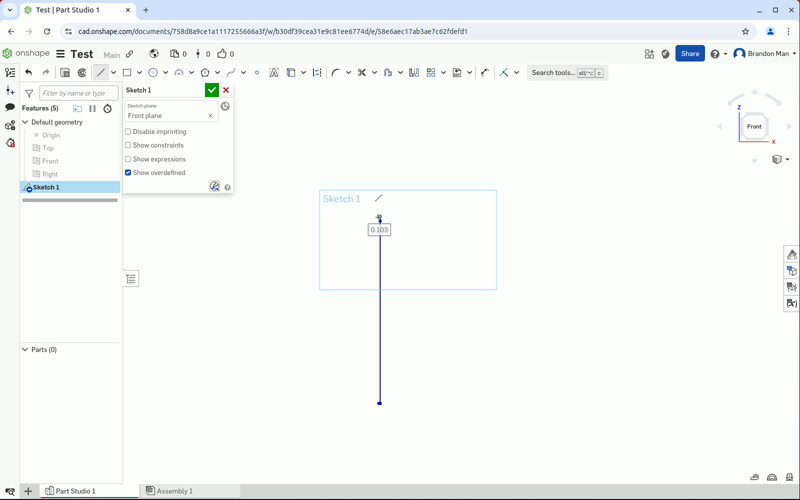
scroll(-6)
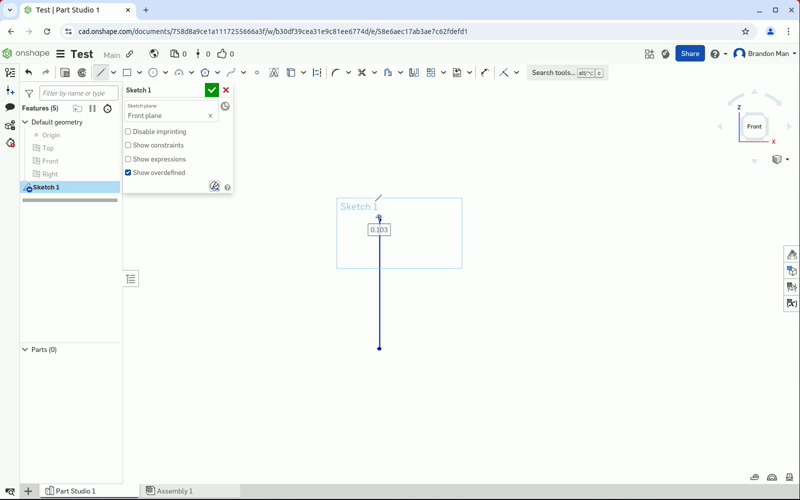
scroll(-6)
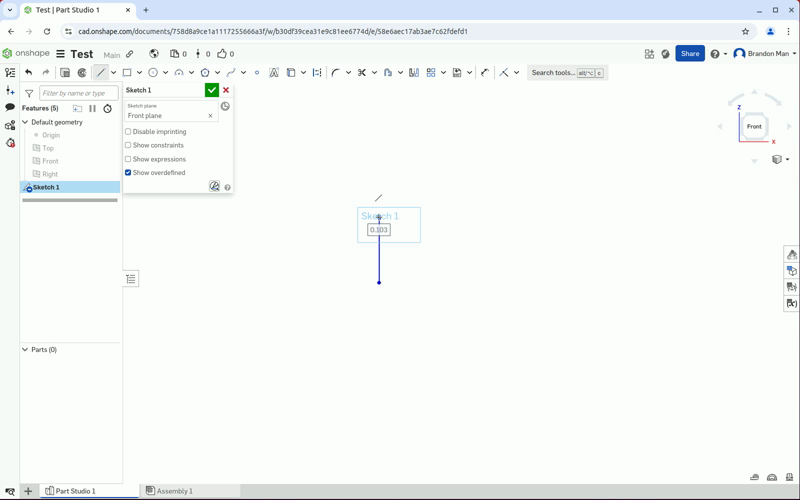
key_up(shift)
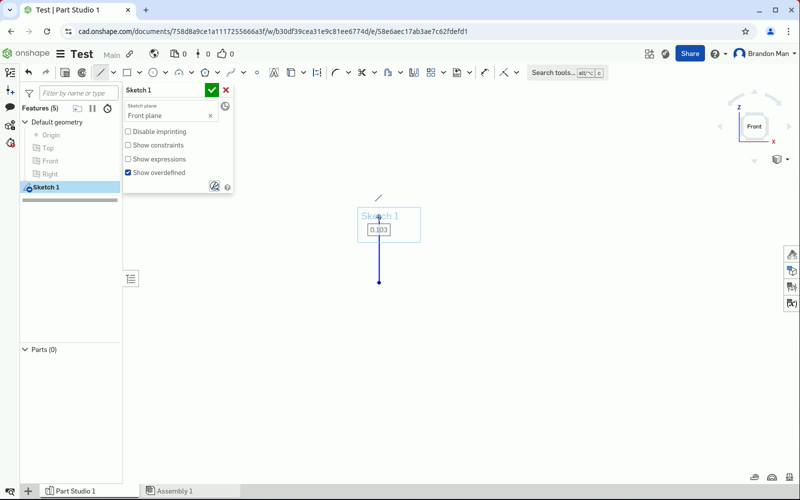
key_down(shift)
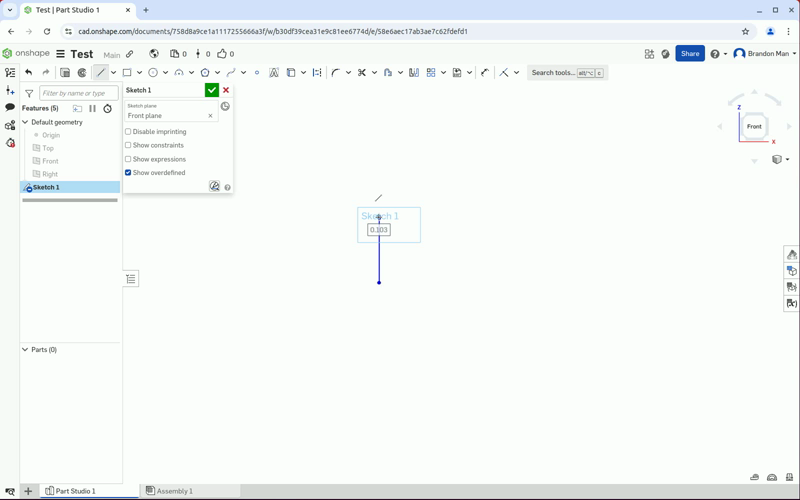
mouse_move(378, 282)
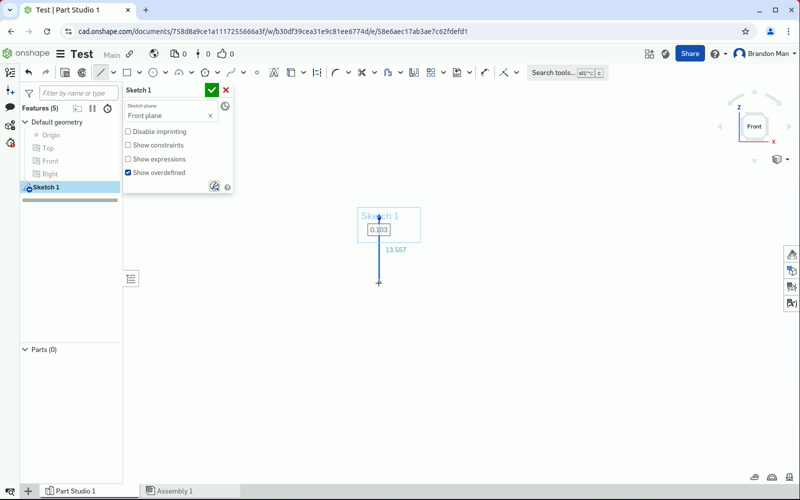
scroll(6)
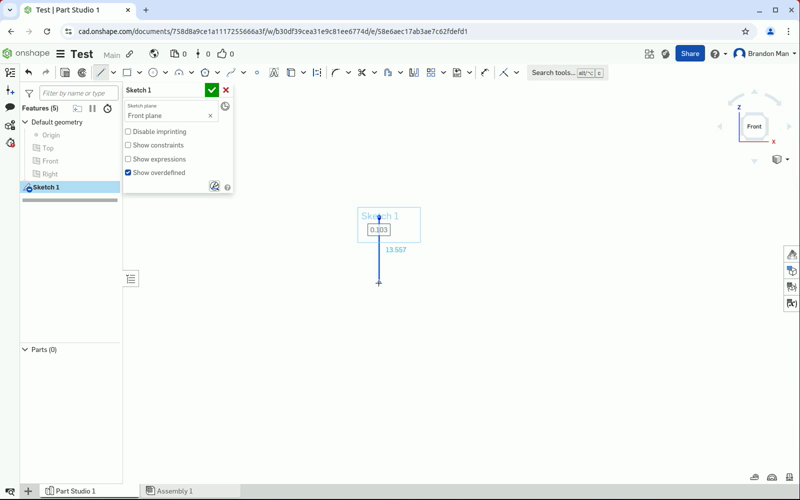
scroll(6)
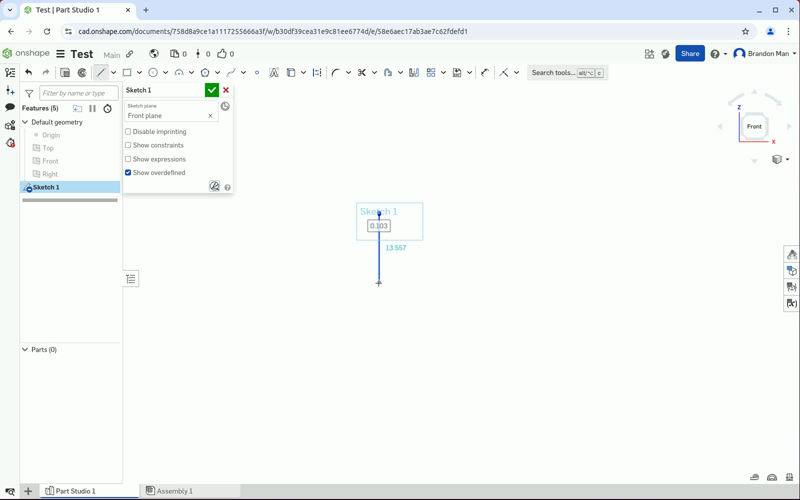
scroll(6)
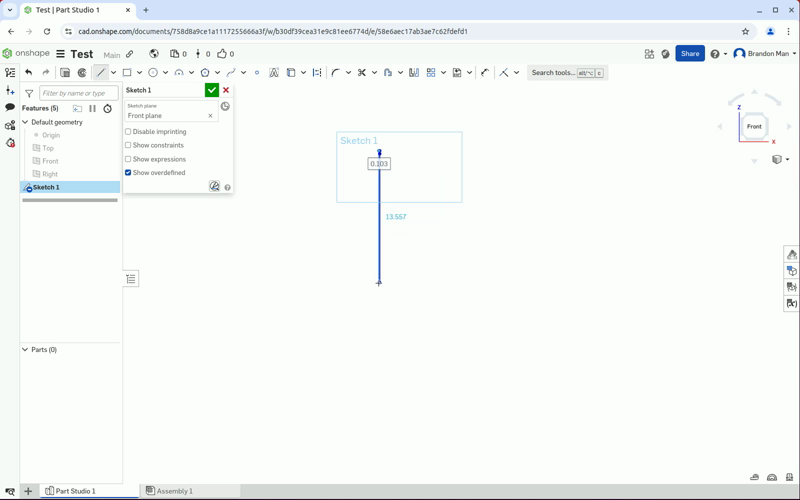
scroll(6)
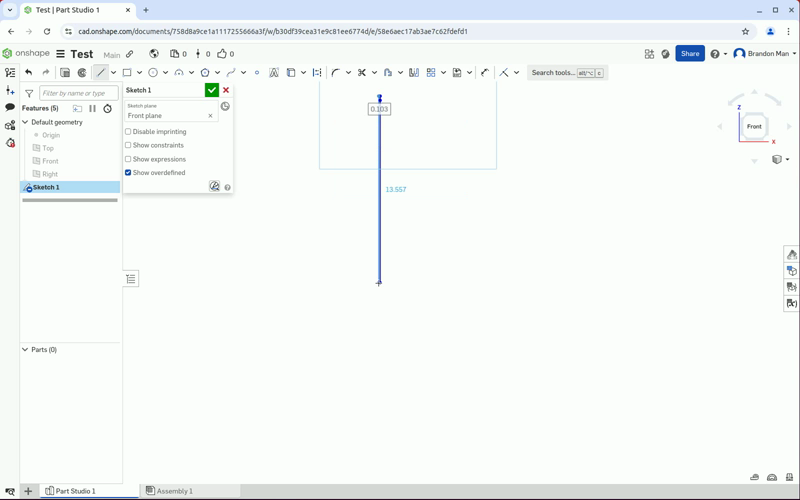
scroll(6)
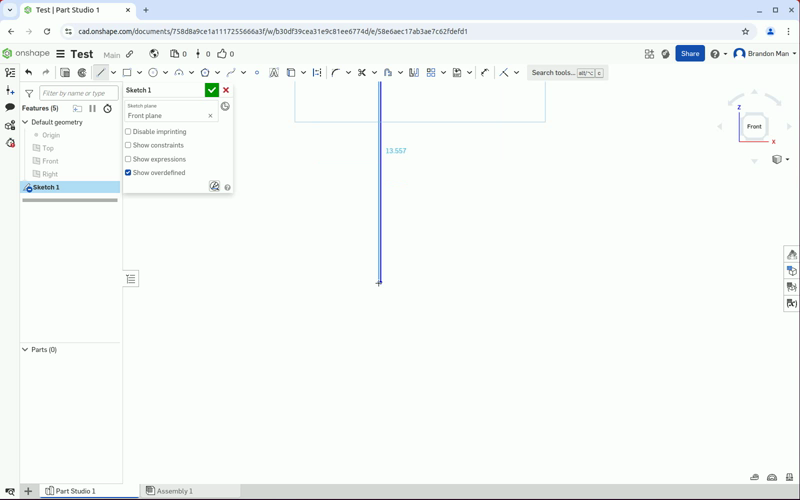
scroll(6)
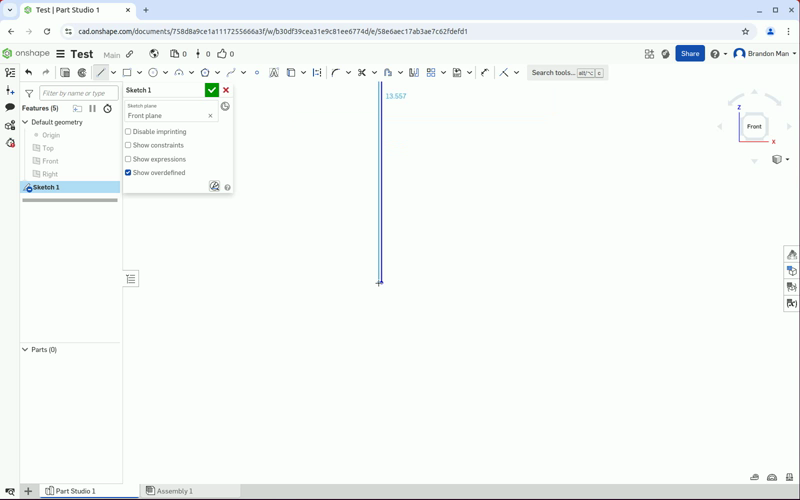
scroll(6)
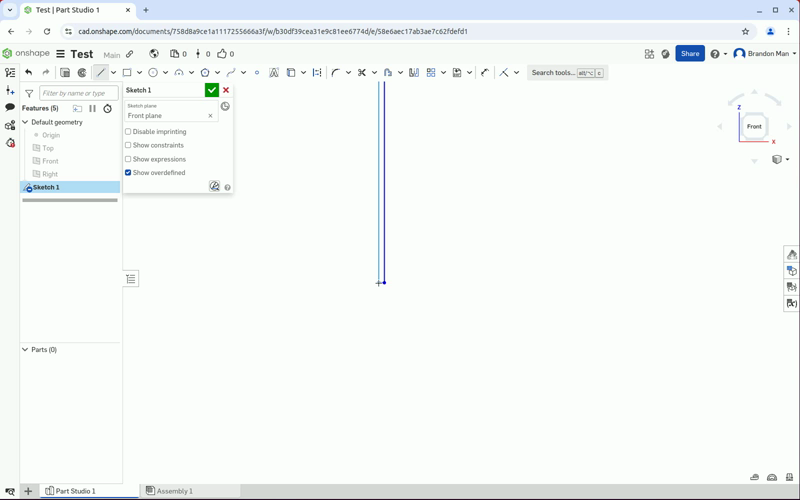
key_up(shift)
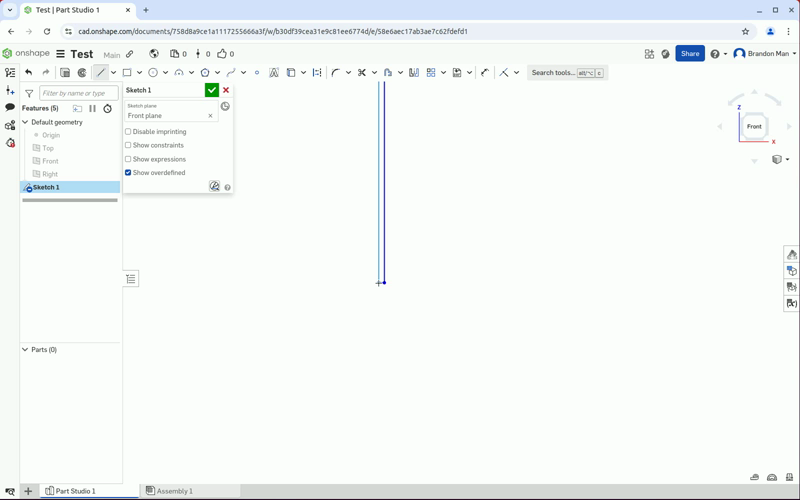
click(378, 282)
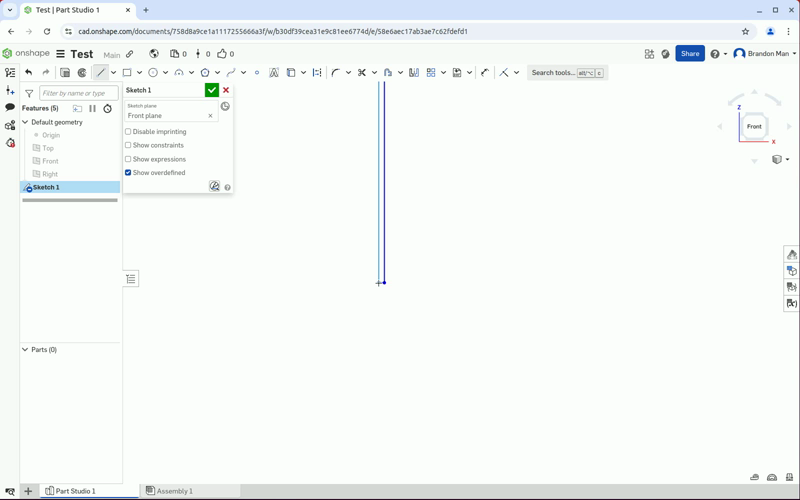
scroll(-6)
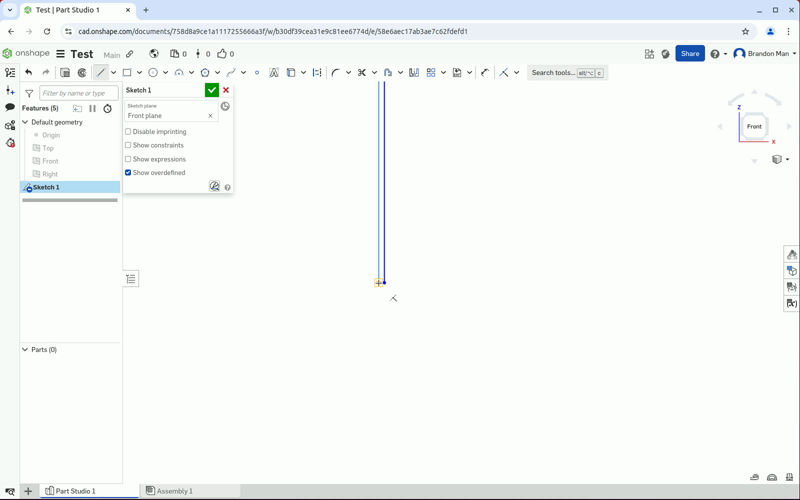
scroll(-6)
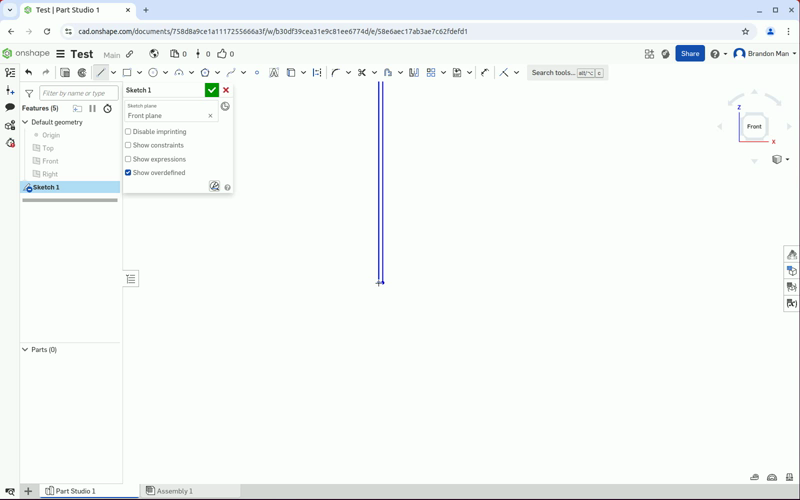
scroll(-6)
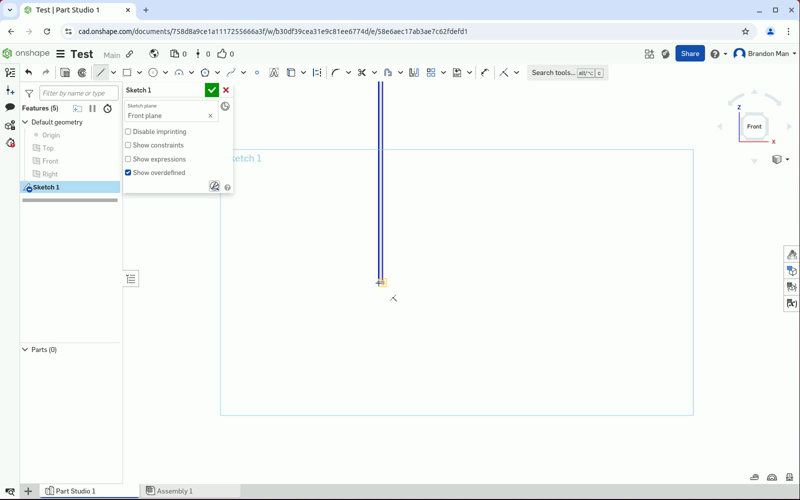
scroll(-6)
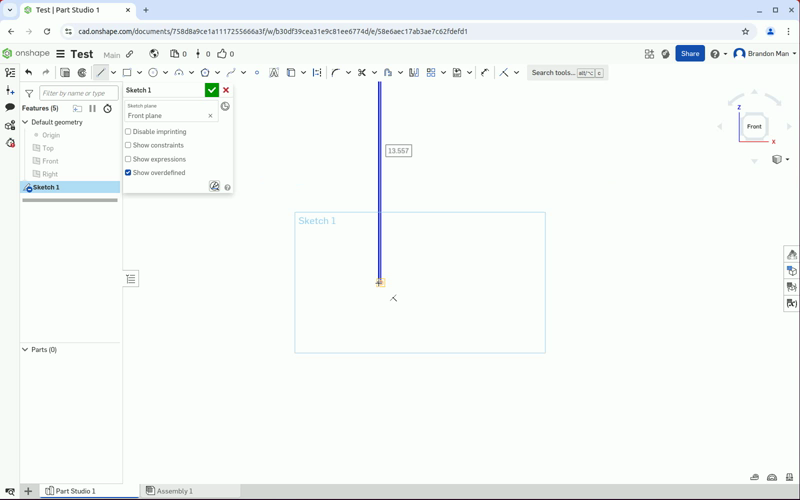
scroll(-6)
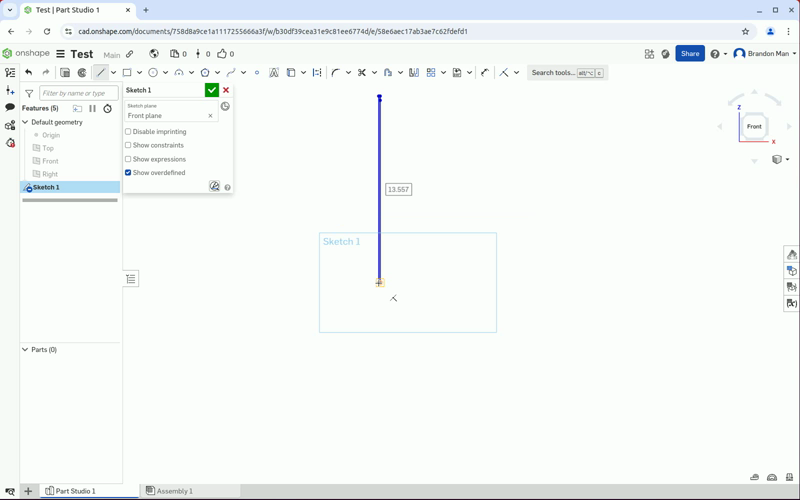
scroll(-6)
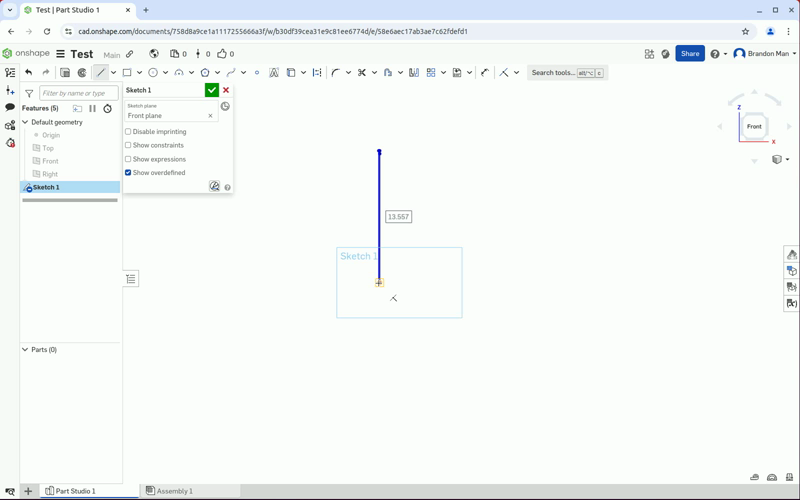
scroll(-6)
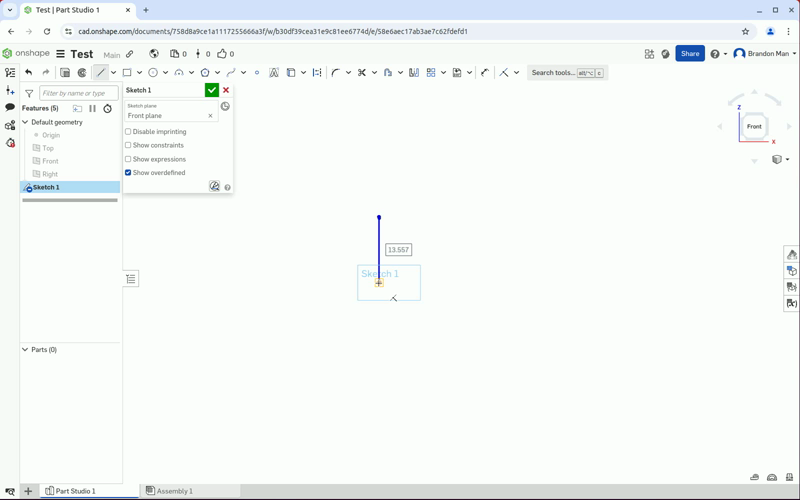
key(esc)
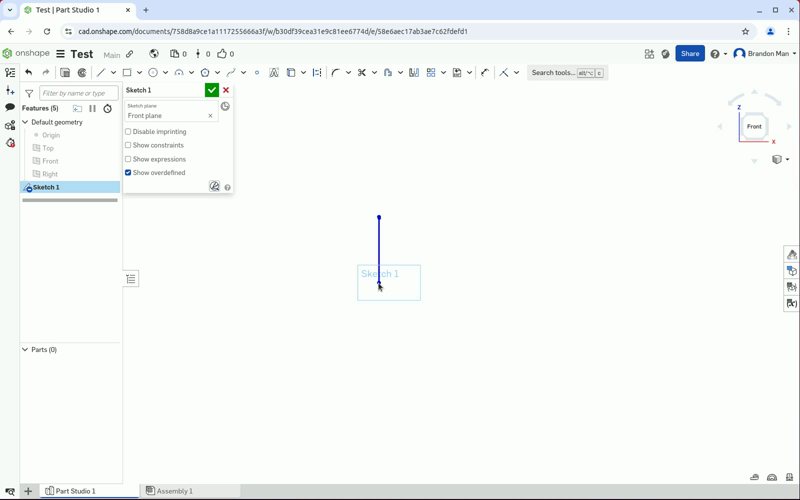
mouse_move(379, 228)
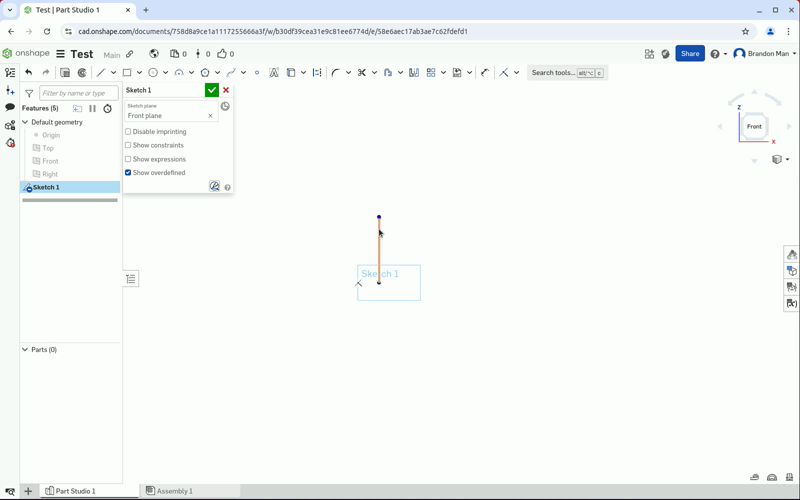
scroll(6)
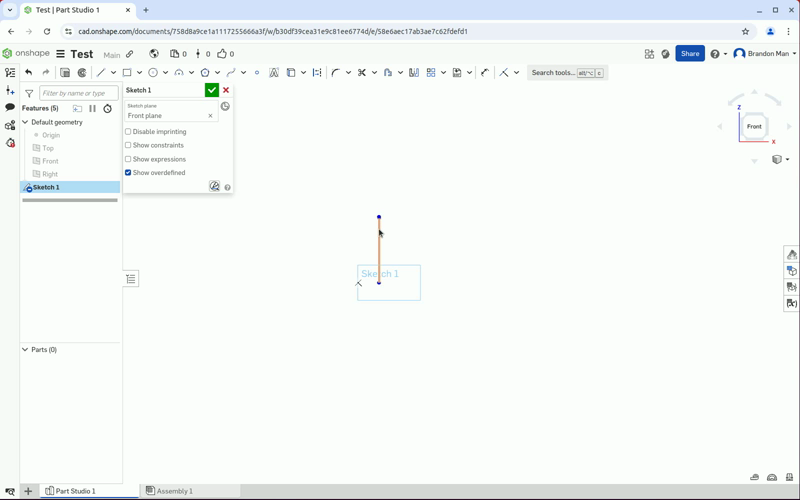
scroll(6)
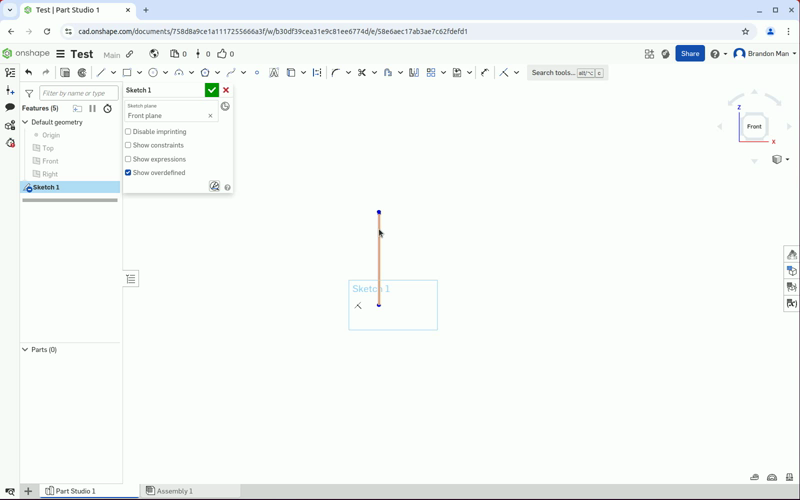
scroll(6)
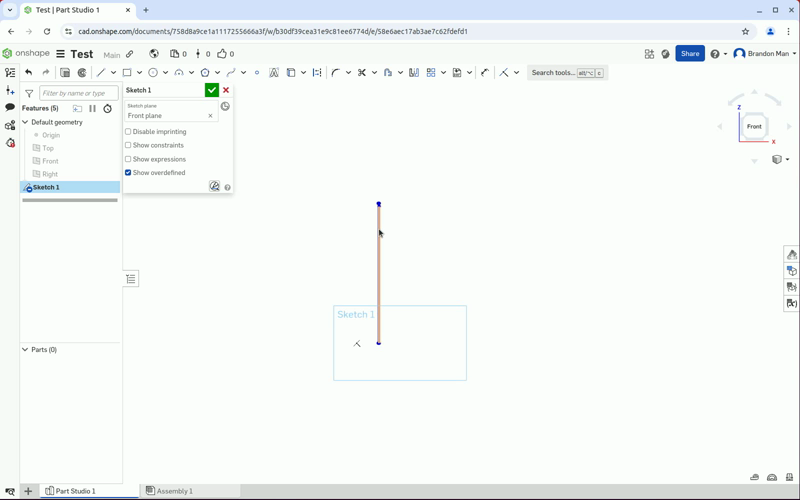
scroll(6)
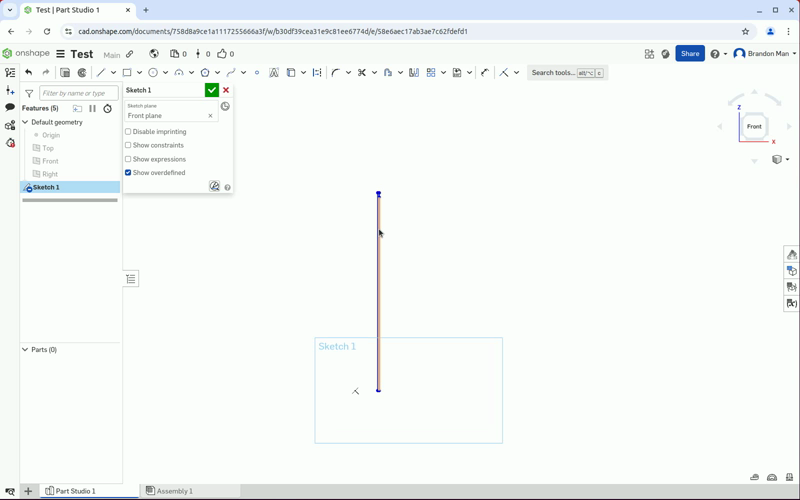
scroll(6)
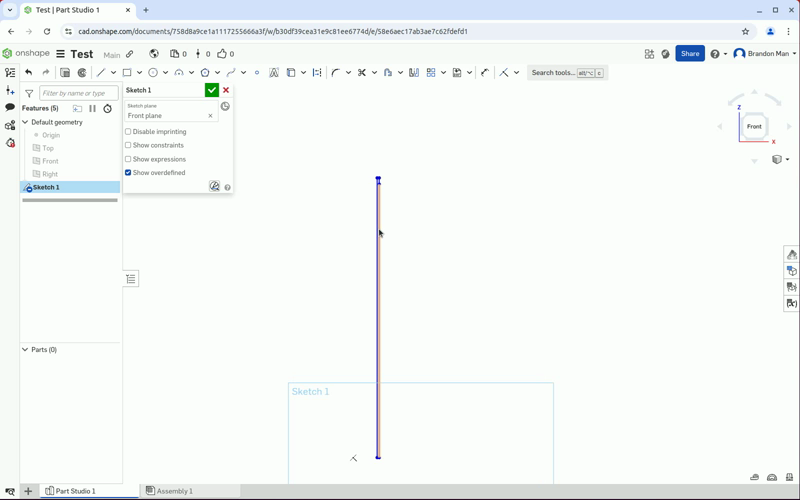
scroll(6)
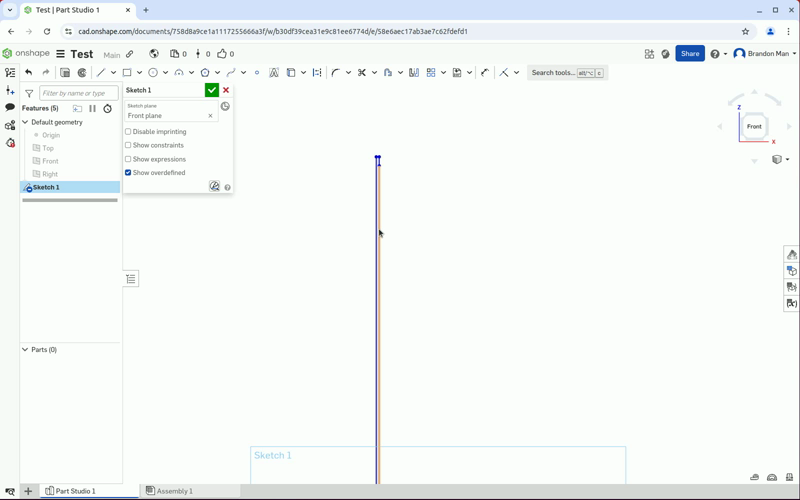
scroll(6)
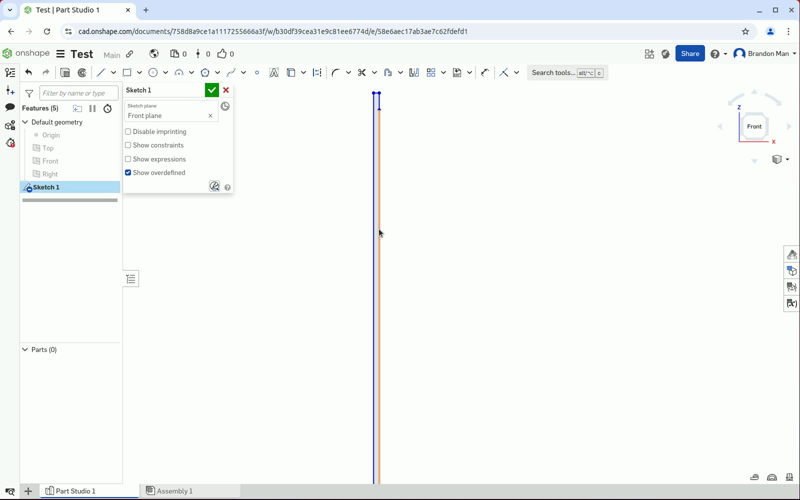
click(379, 228)
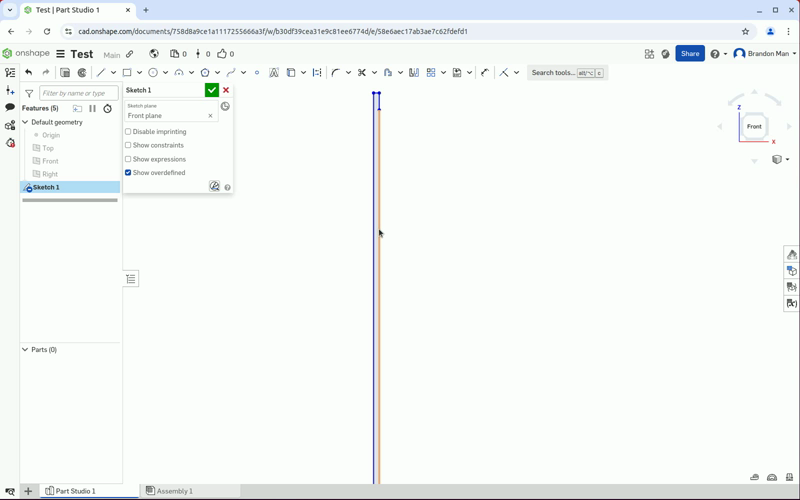
scroll(-6)
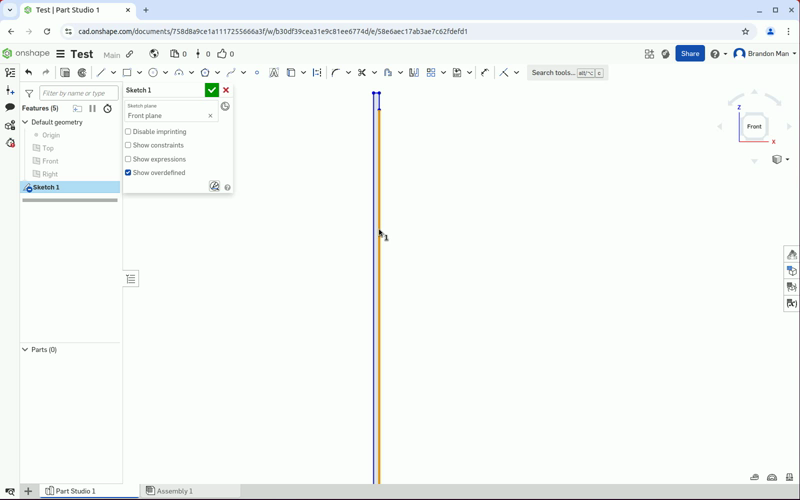
scroll(-6)
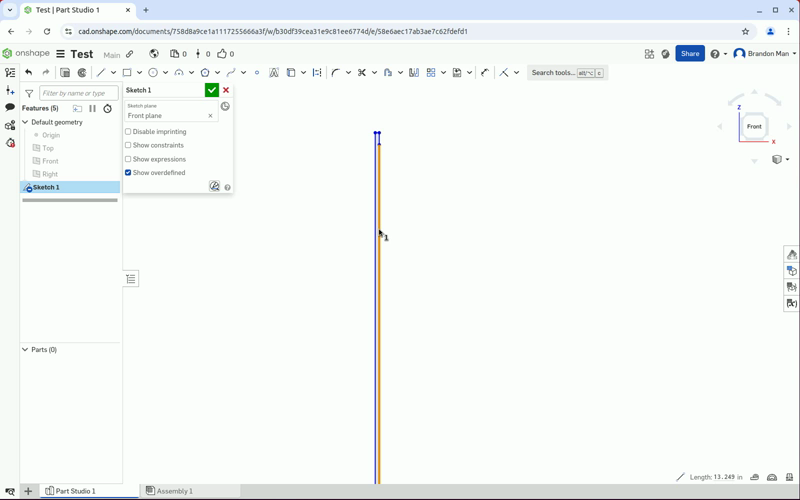
scroll(-6)
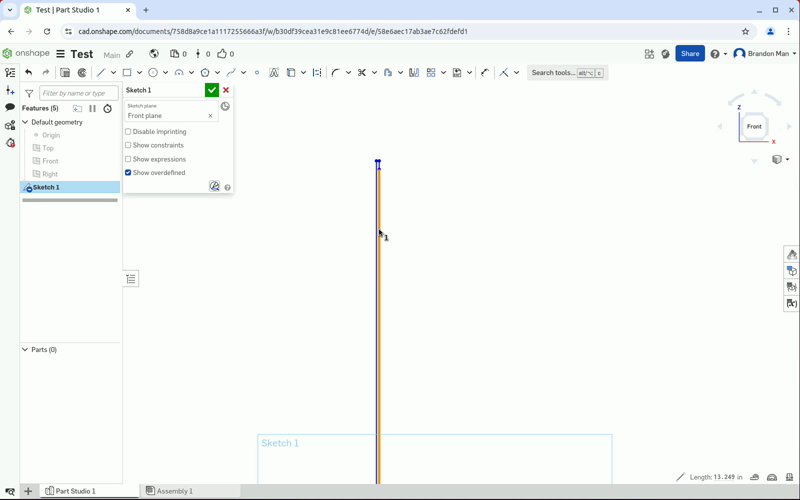
scroll(-6)
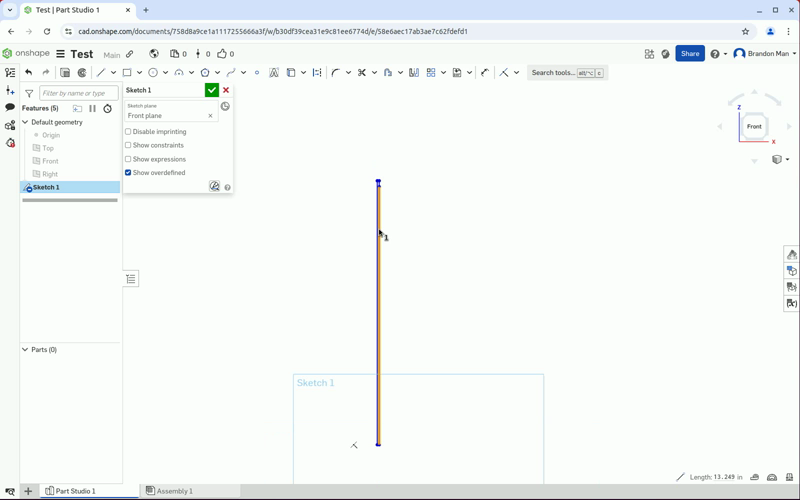
scroll(-6)
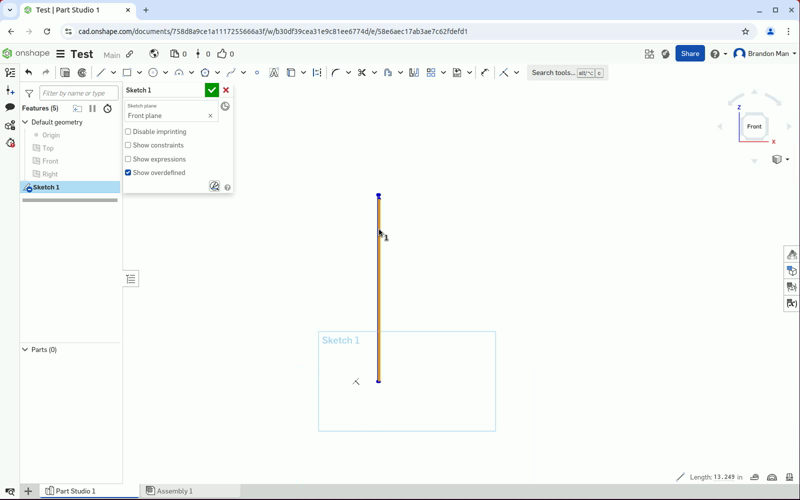
scroll(-6)
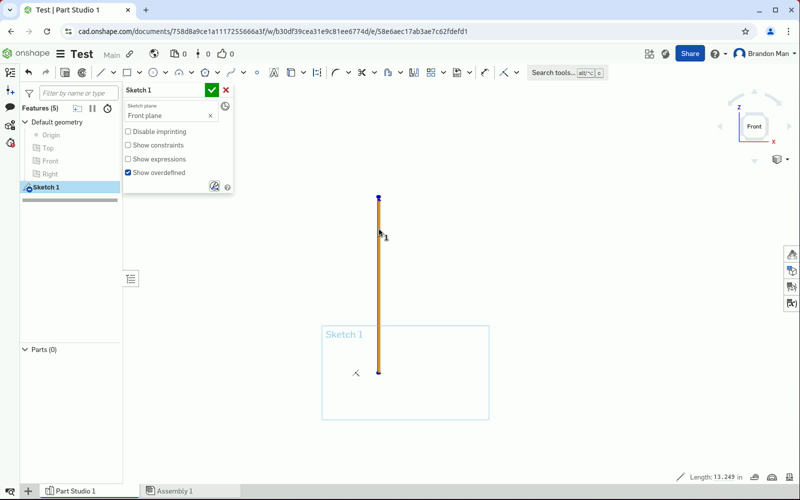
scroll(-6)
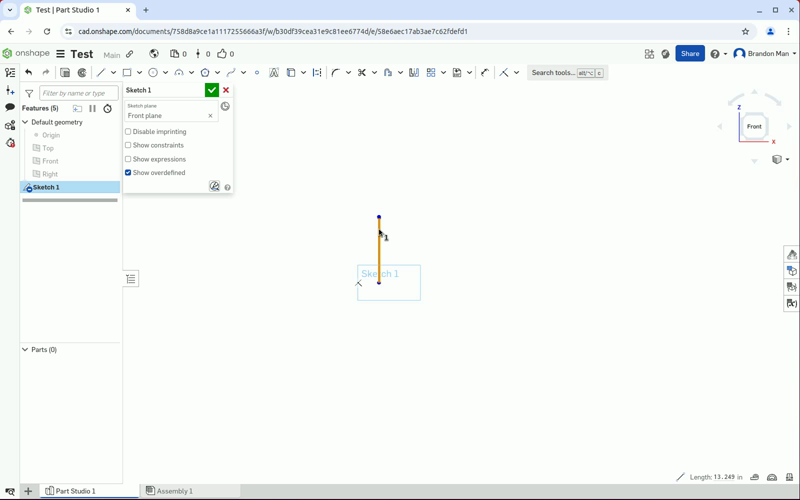
mouse_move(73, 352)
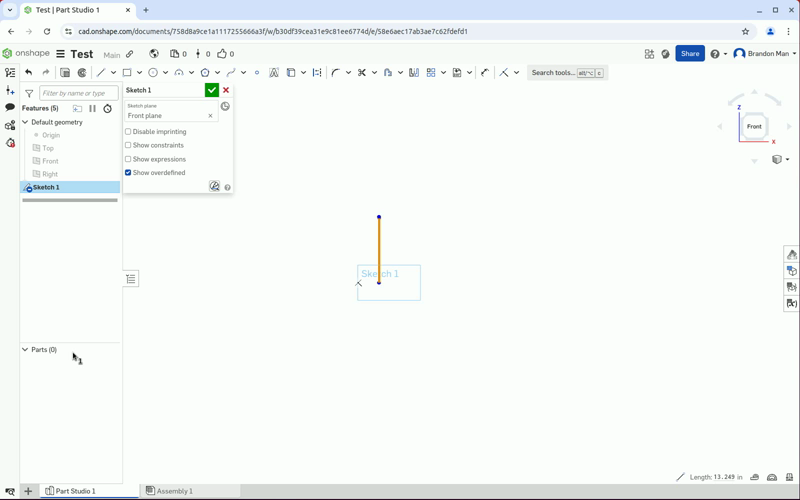
key(shift+y)
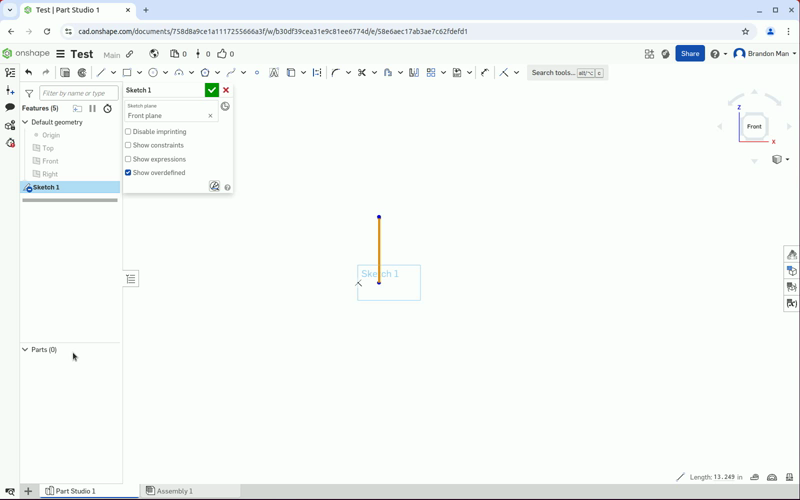
key(shift+e)
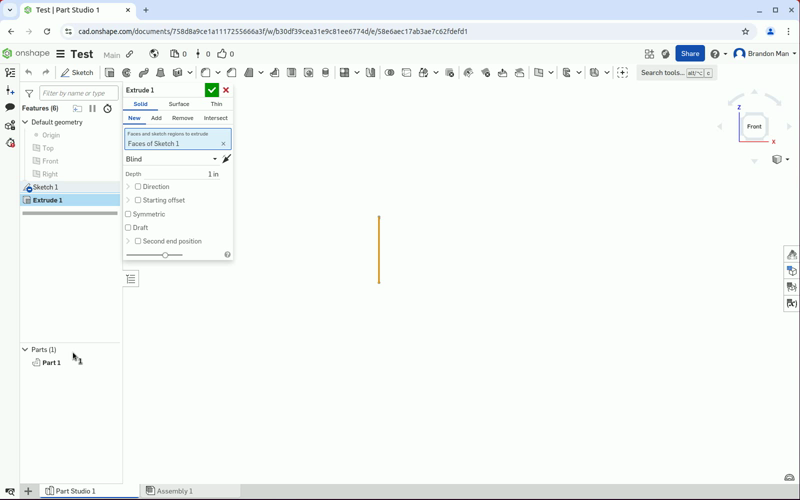
mouse_move(143, 106)
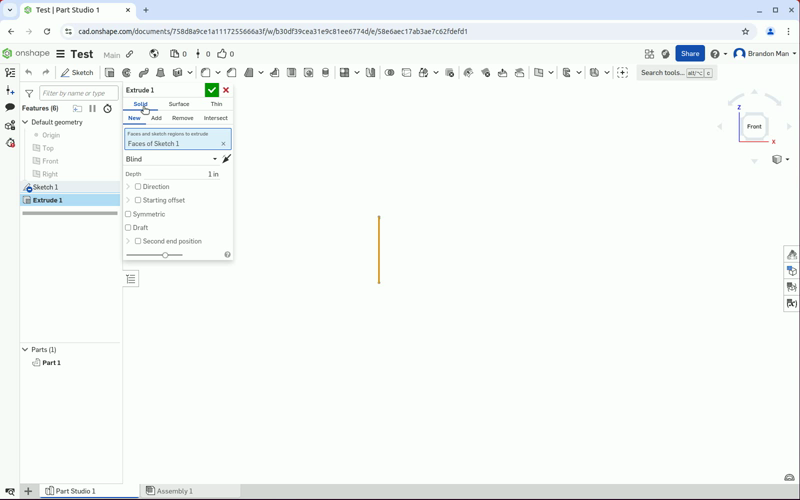
click(143, 106)
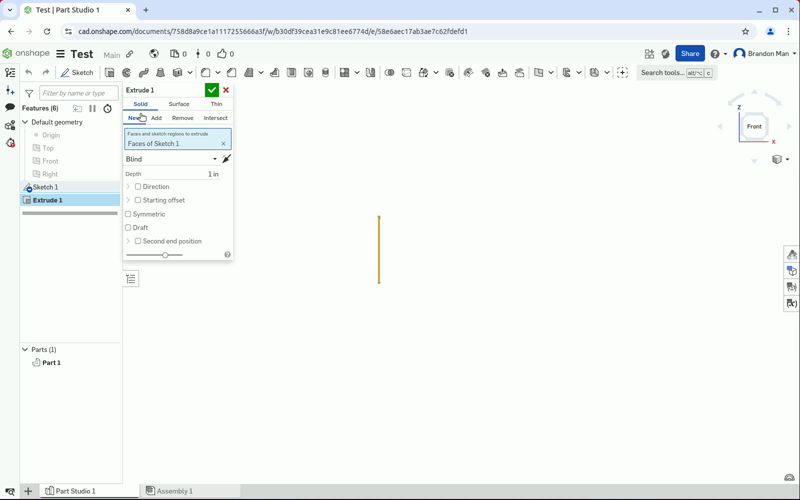
mouse_move(137, 120)
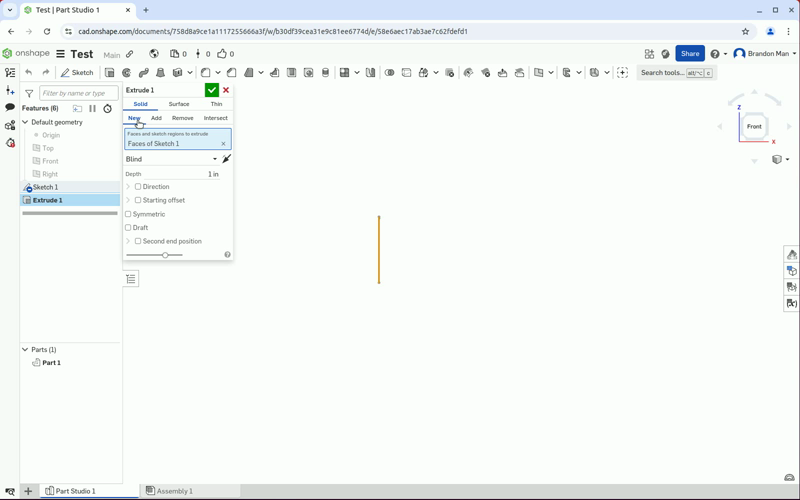
click(137, 120)
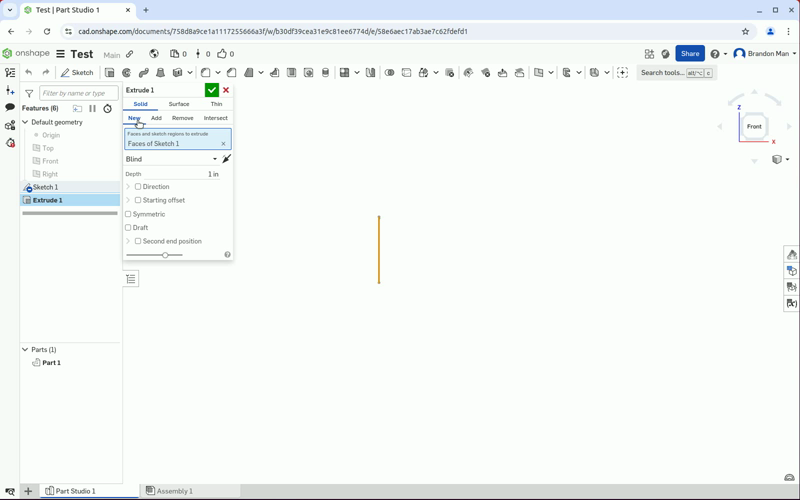
key(tab, 4)
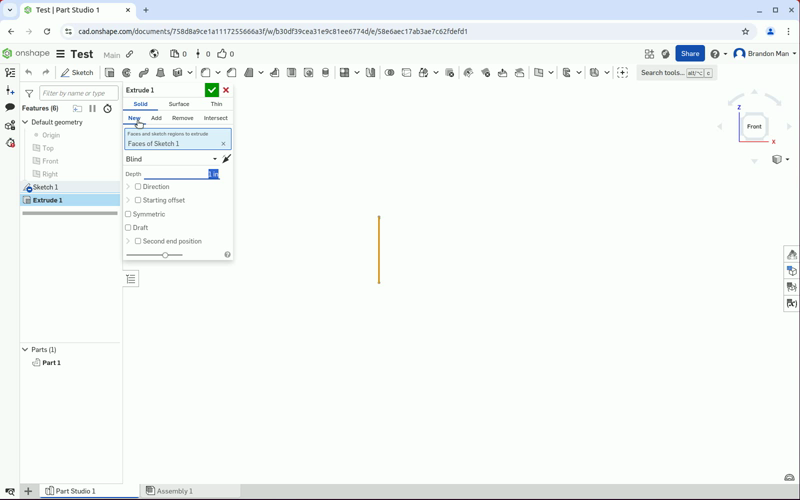
text(6.018)
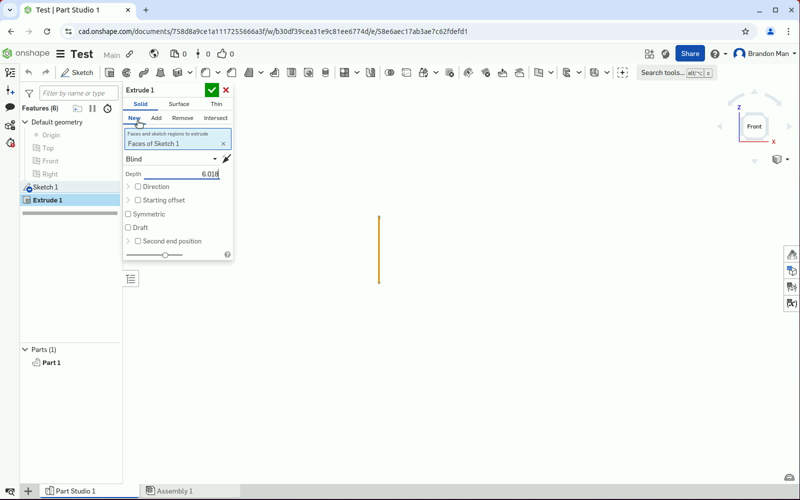
key(enter)
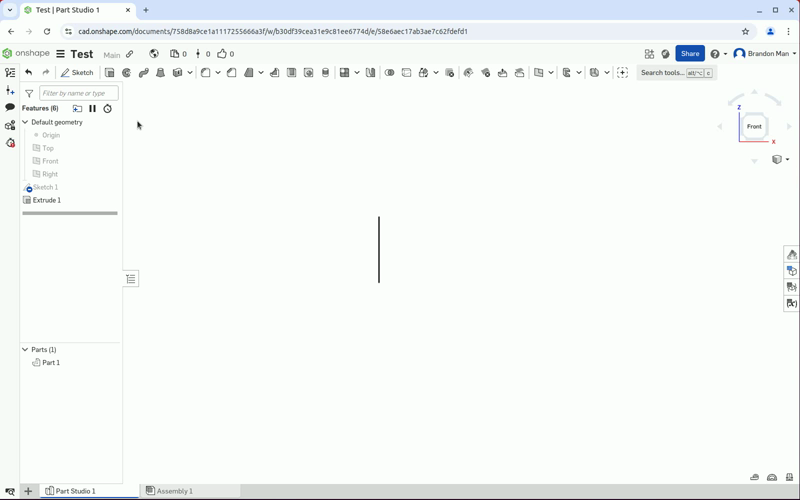
key(shift+h)
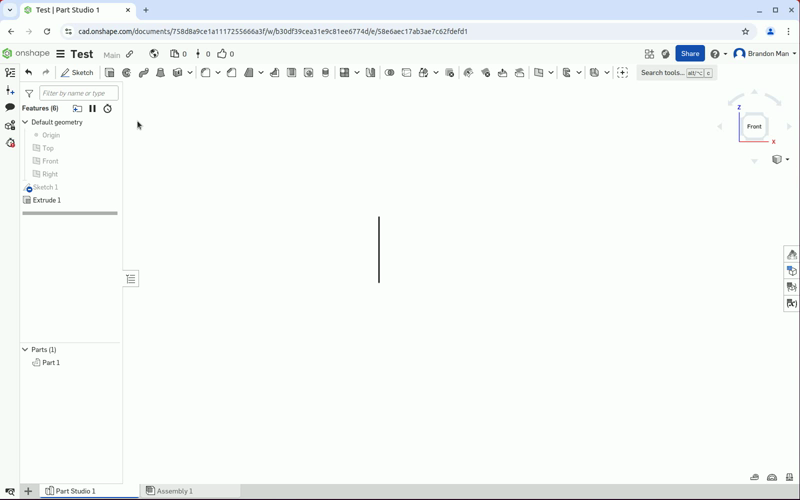
key(shift+h)
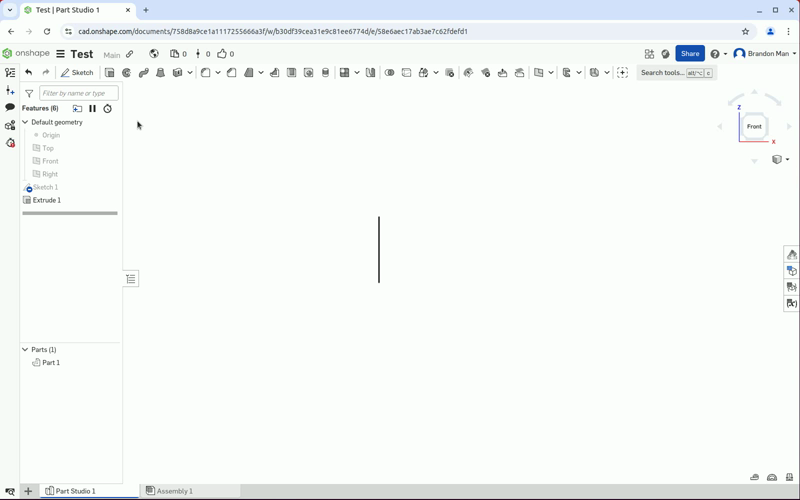
mouse_move(73, 189)
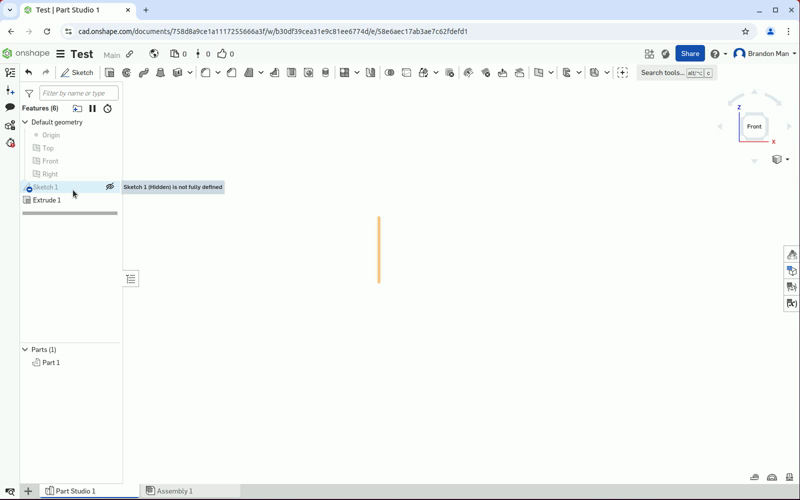
click(73, 189)
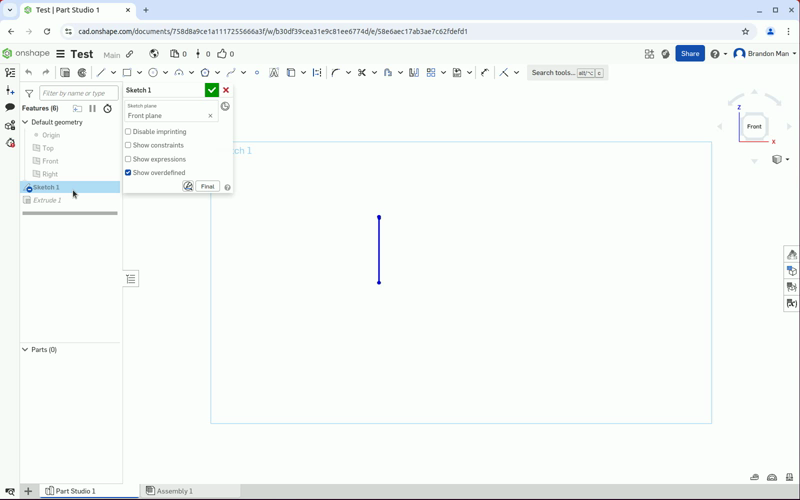
mouse_move(229, 92)
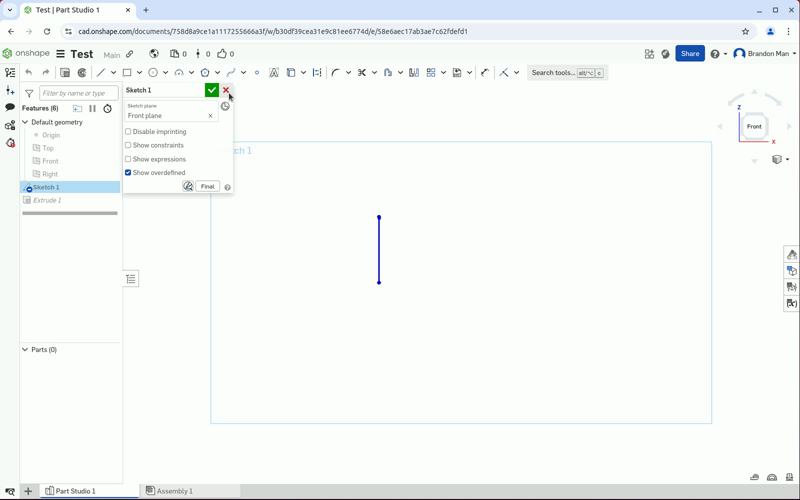
click(229, 92)
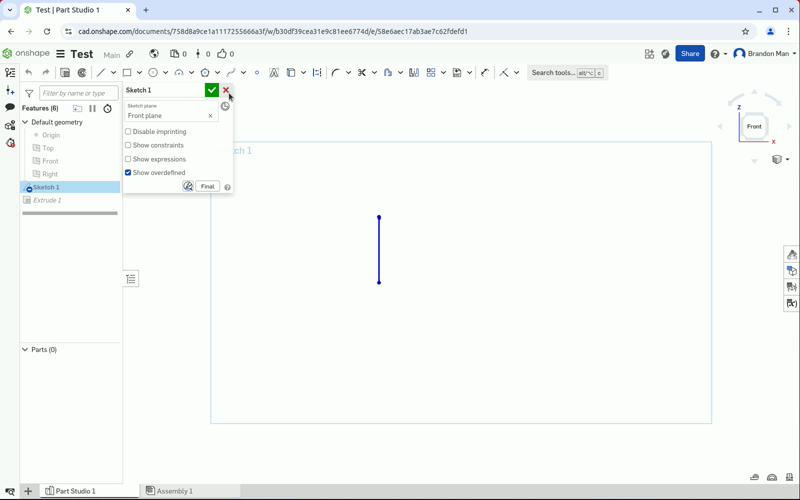
key(shift+s)
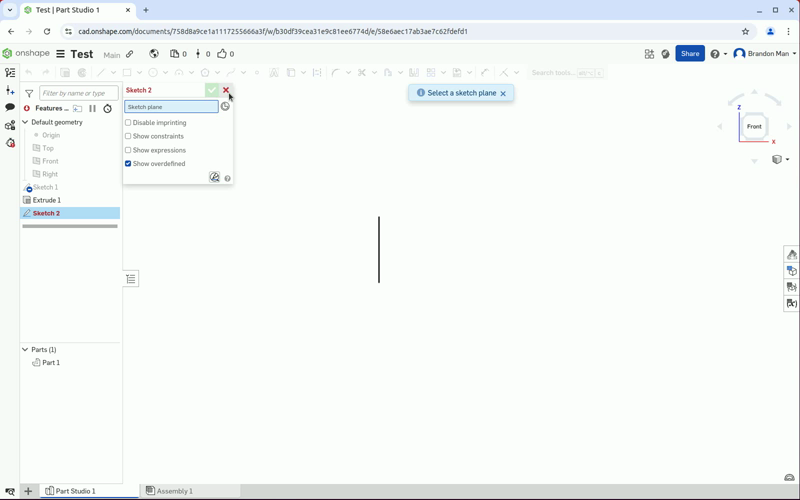
mouse_move(73, 163)
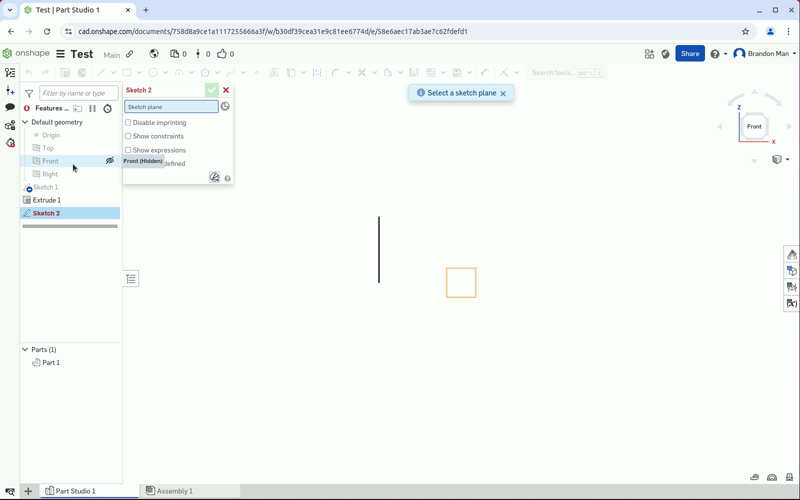
click(73, 163)
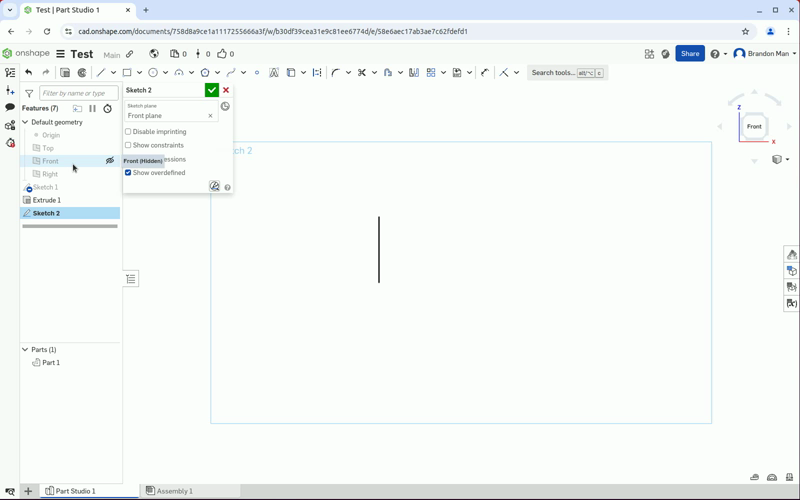
mouse_move(73, 352)
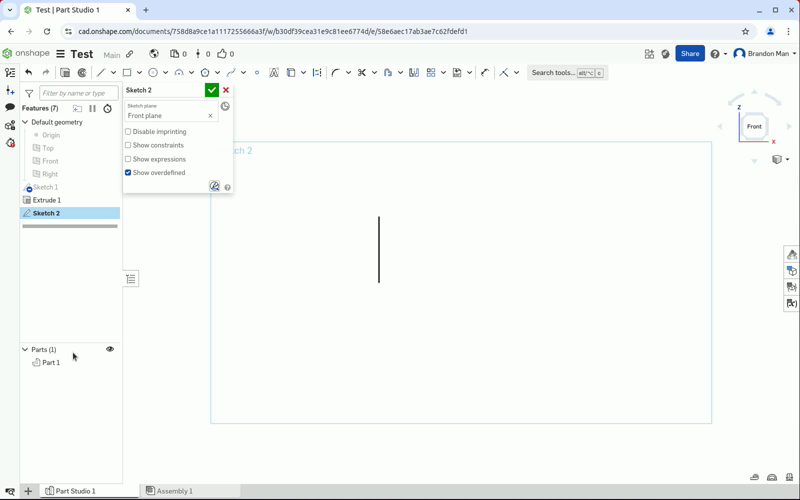
key(y)
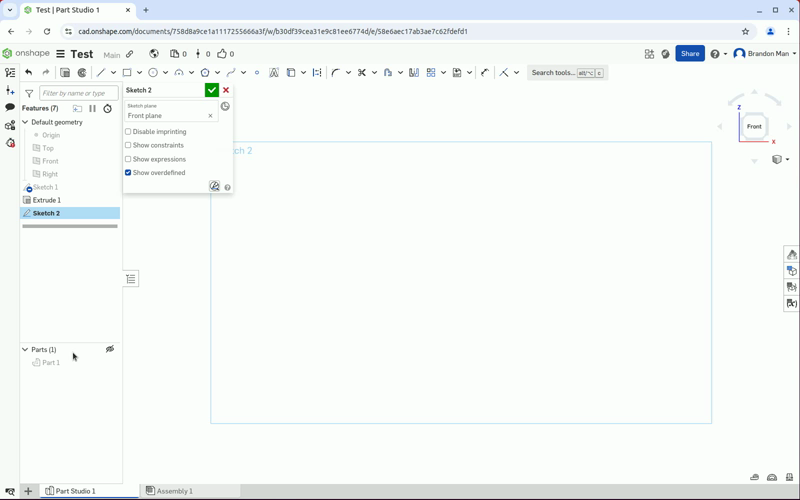
key(l)
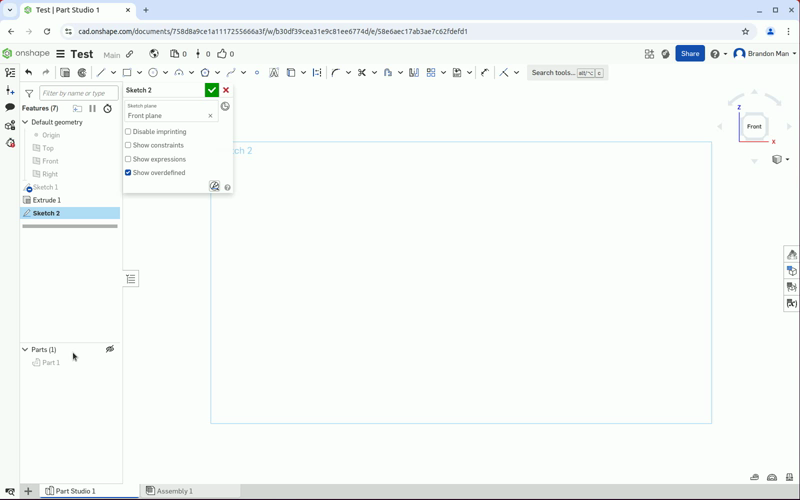
key_down(shift)
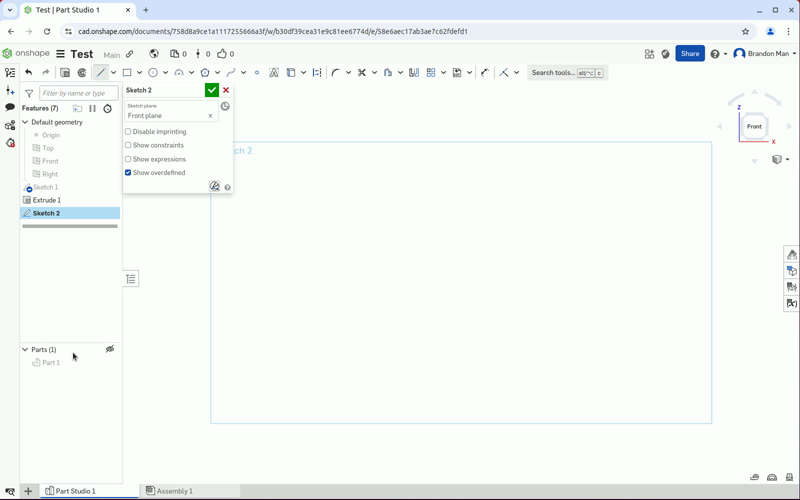
mouse_move(379, 282)
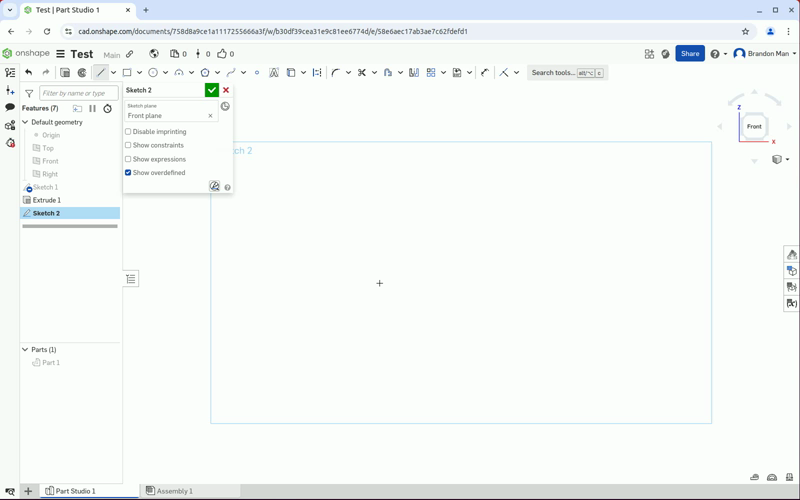
click(379, 282)
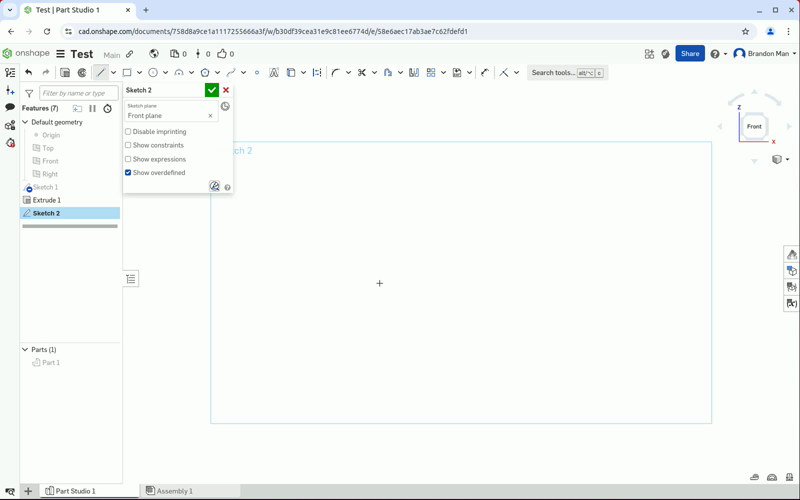
key_up(shift)
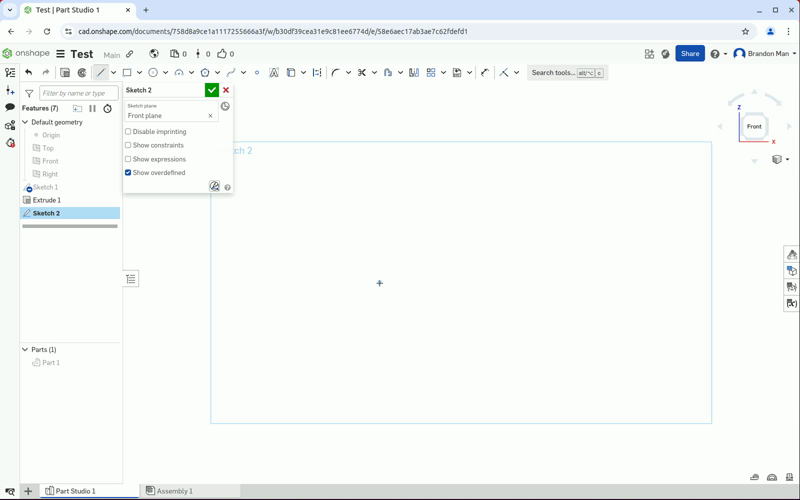
key_down(shift)
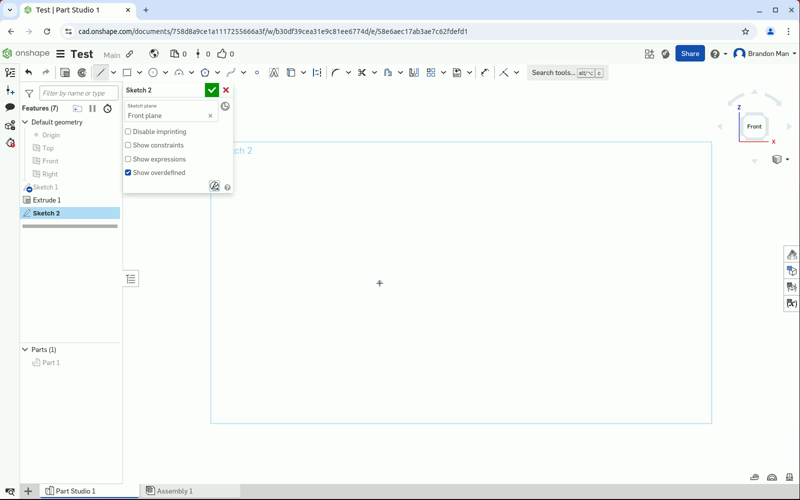
mouse_move(461, 282)
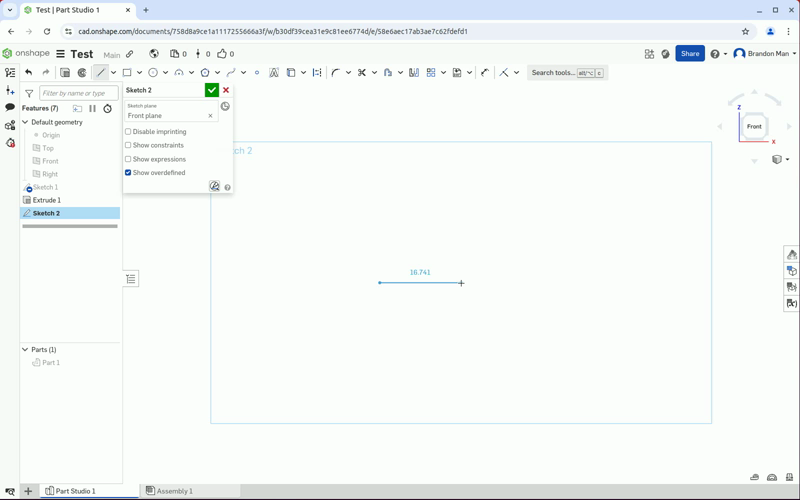
click(461, 282)
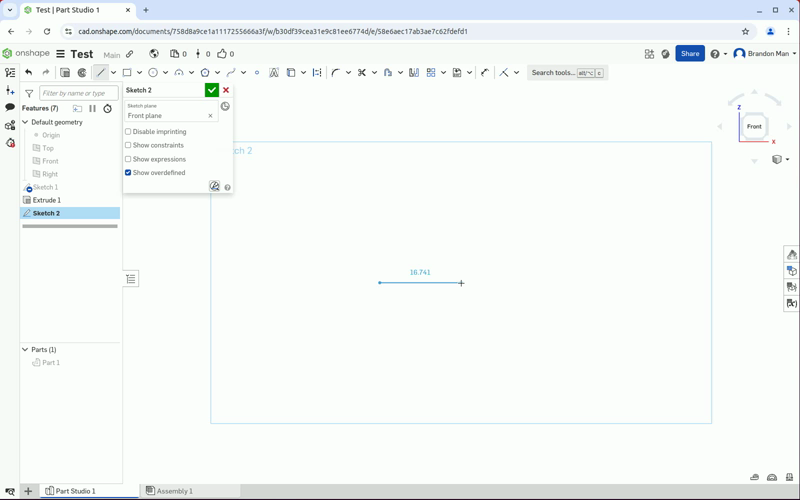
key_up(shift)
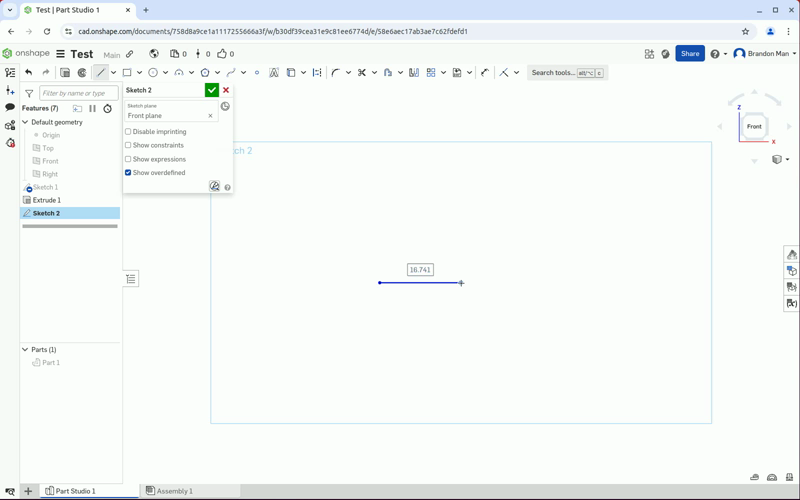
key_down(shift)
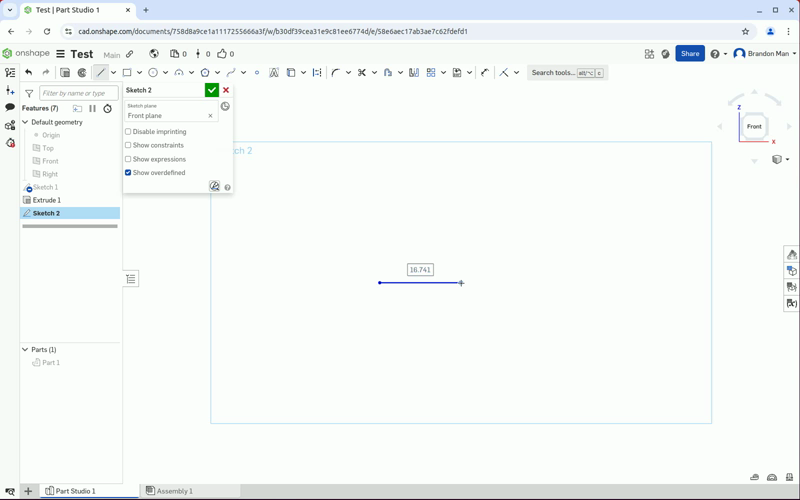
mouse_move(461, 218)
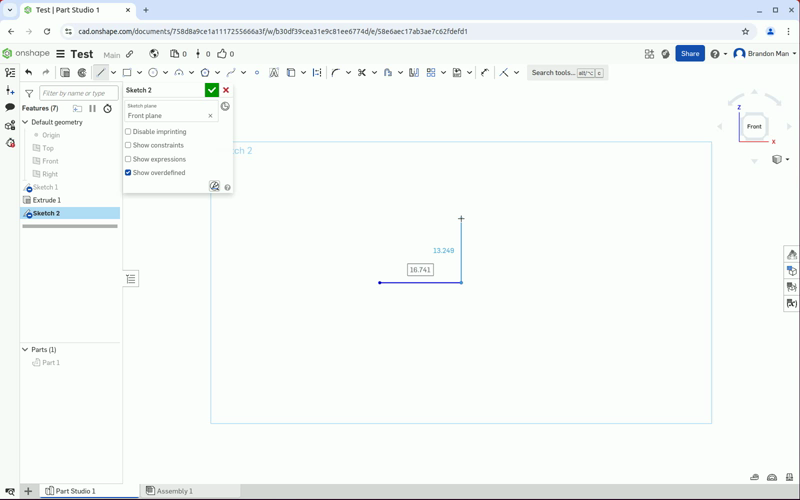
click(461, 218)
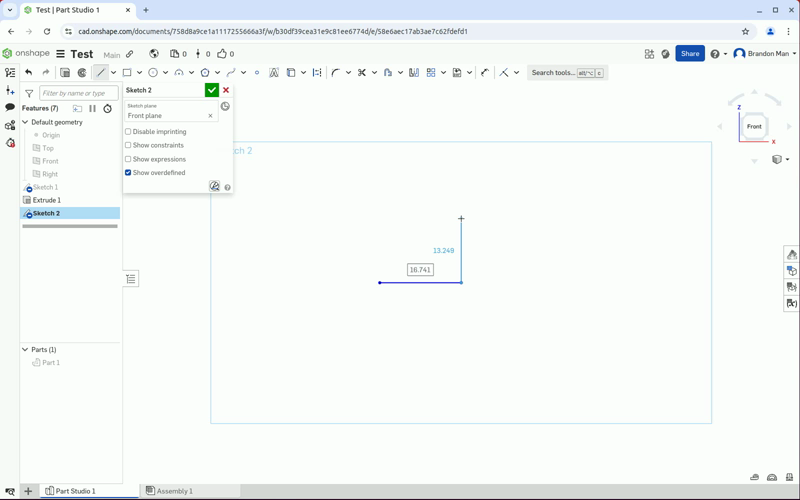
key_up(shift)
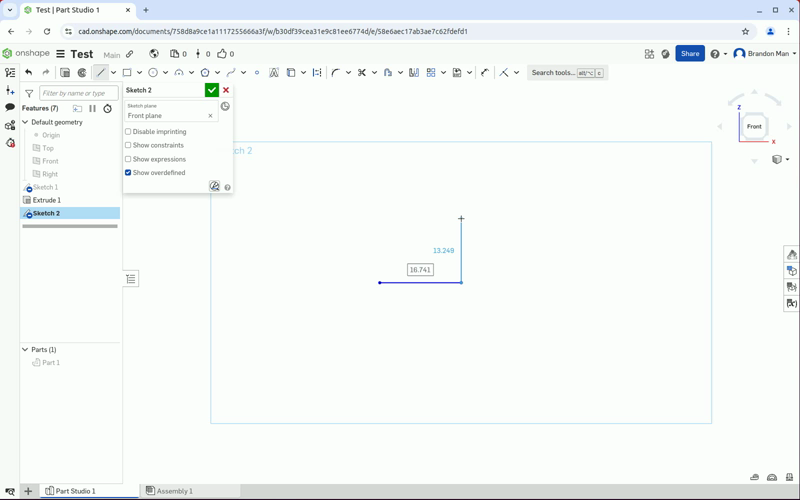
key_down(shift)
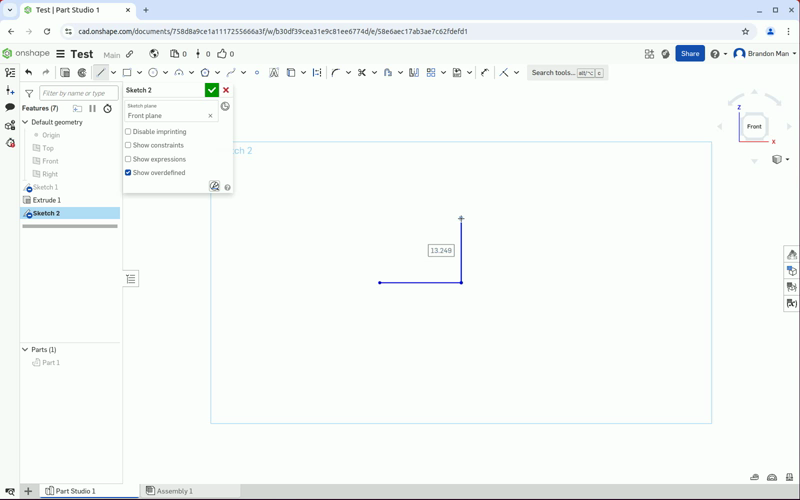
mouse_move(379, 218)
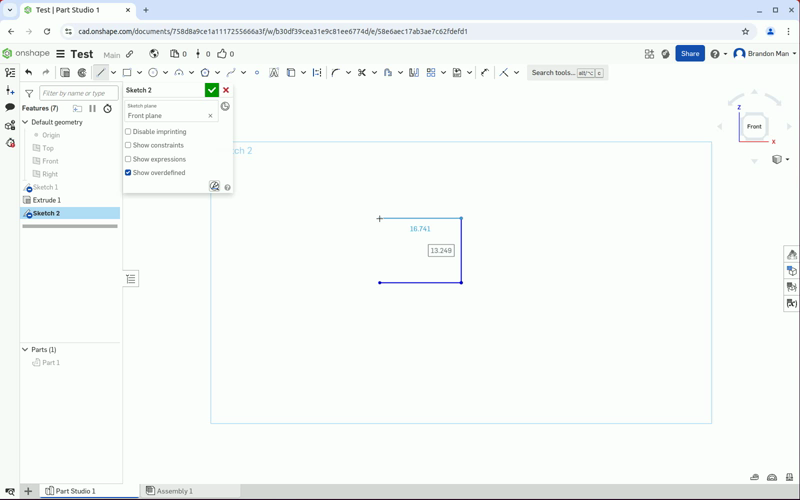
click(379, 218)
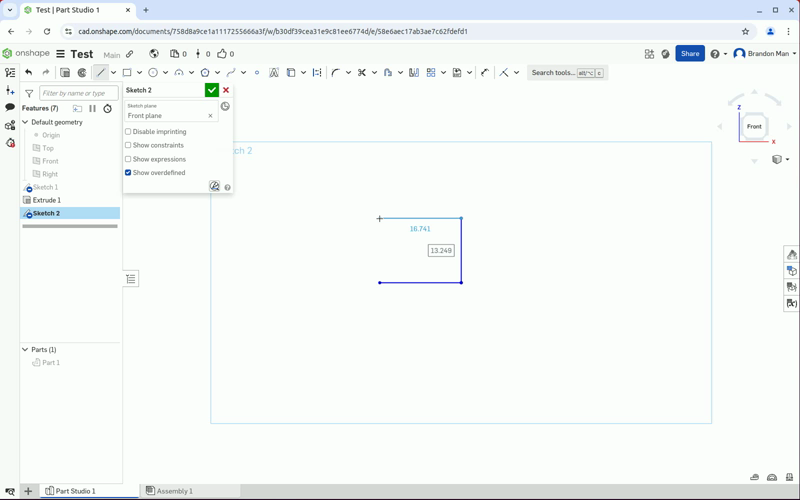
key_up(shift)
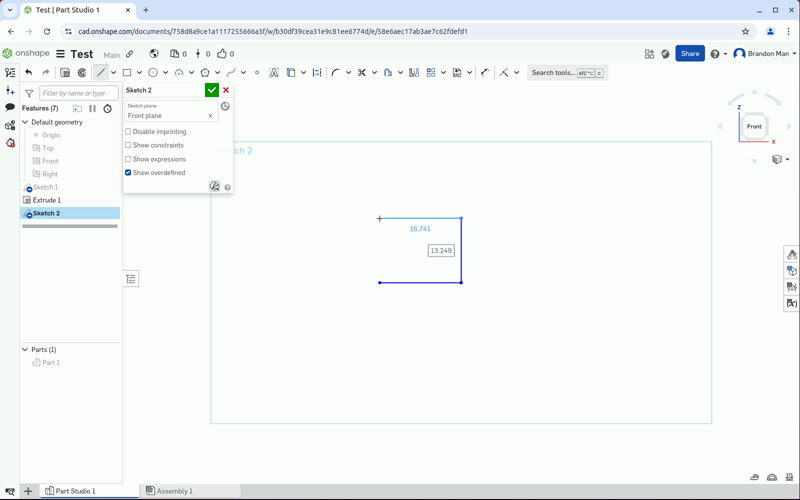
key_down(shift)
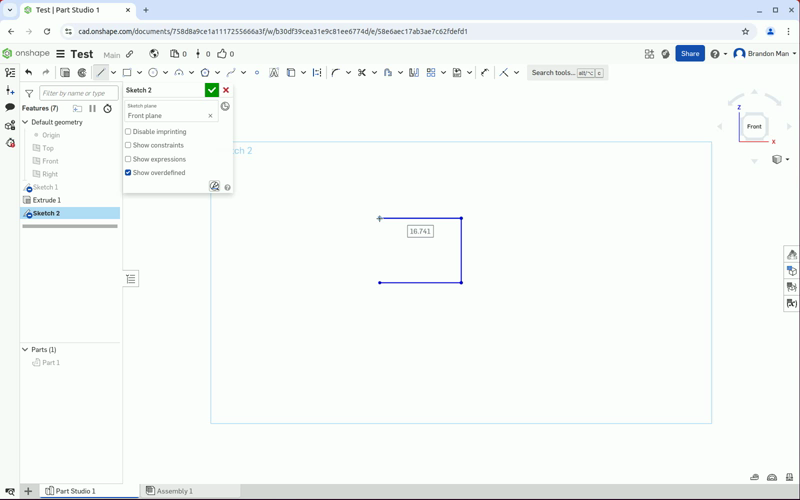
mouse_move(379, 282)
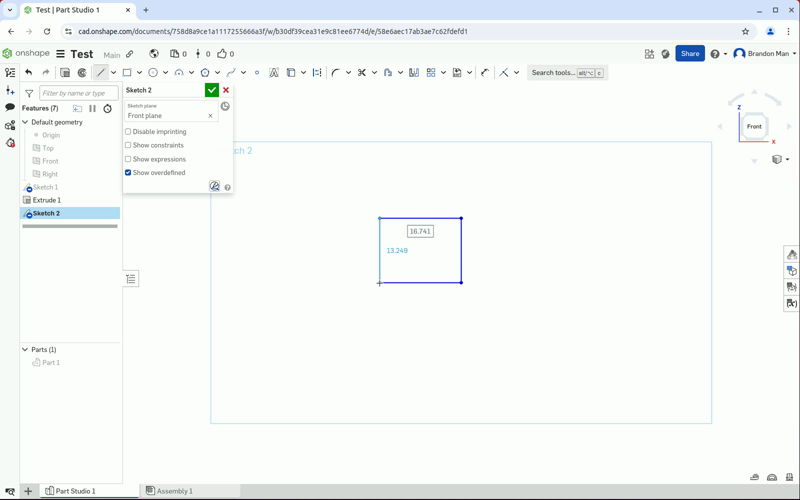
key_up(shift)
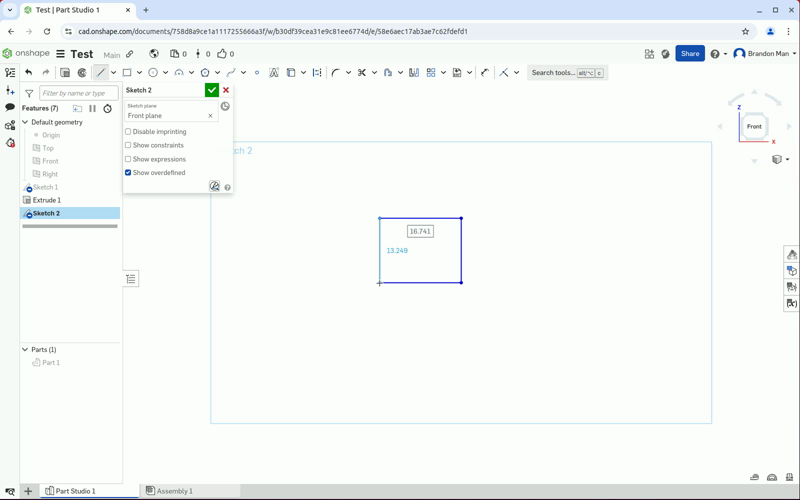
click(379, 282)
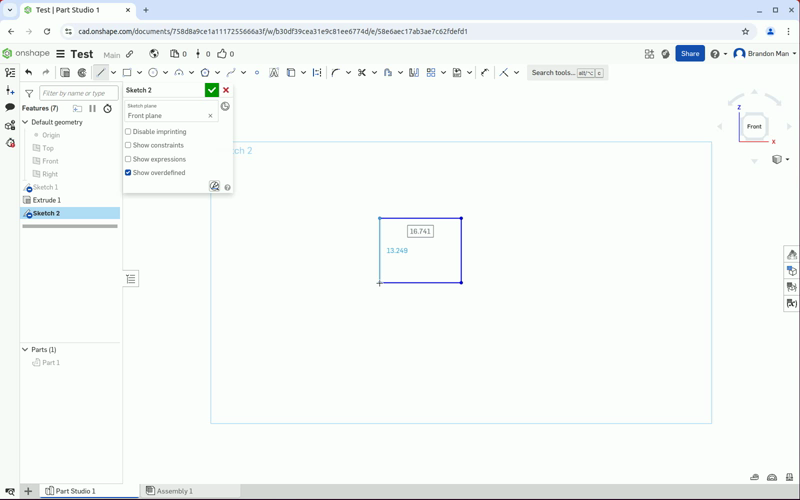
key(esc)
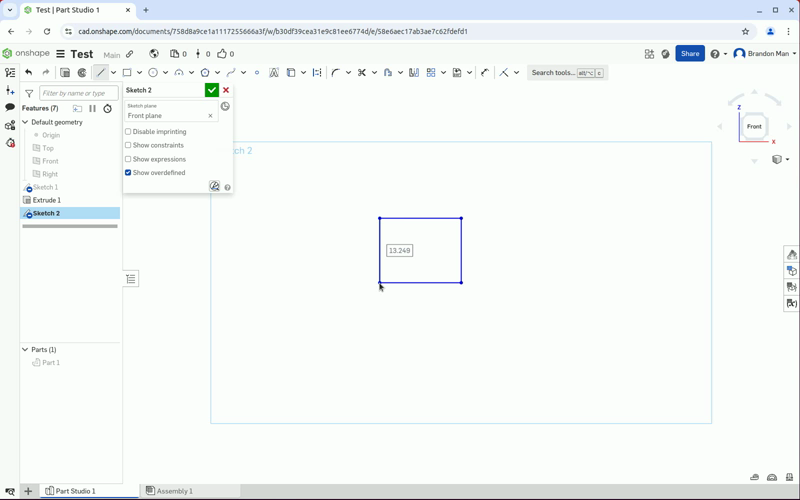
mouse_move(451, 272)
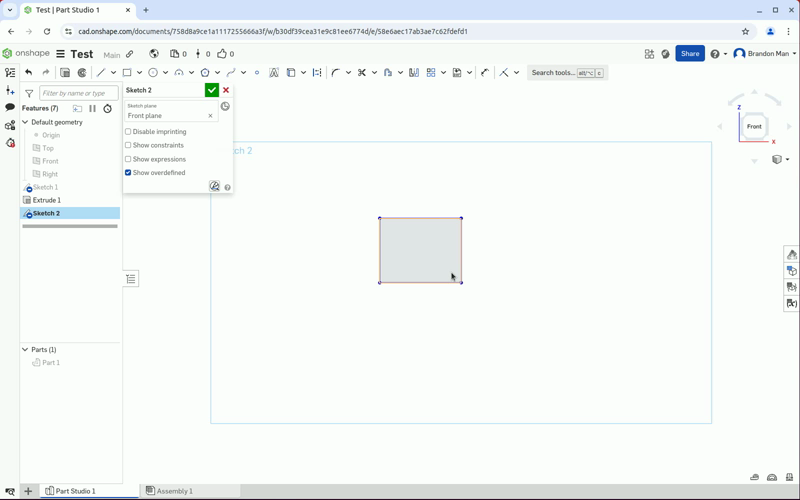
click(451, 272)
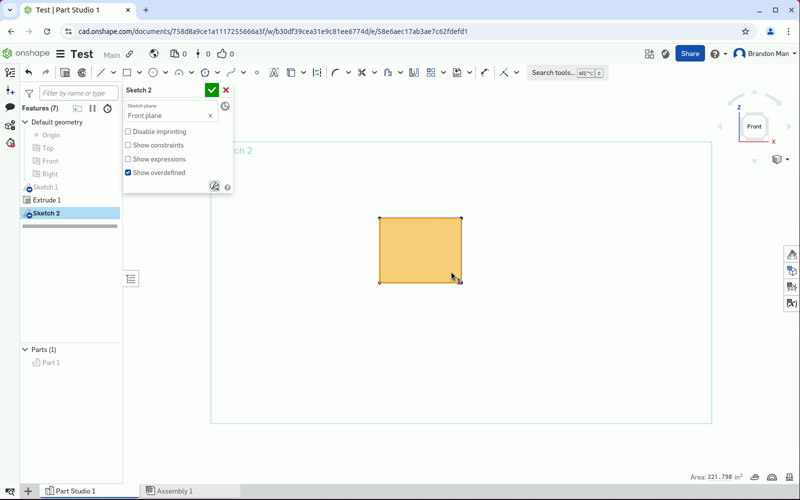
mouse_move(73, 352)
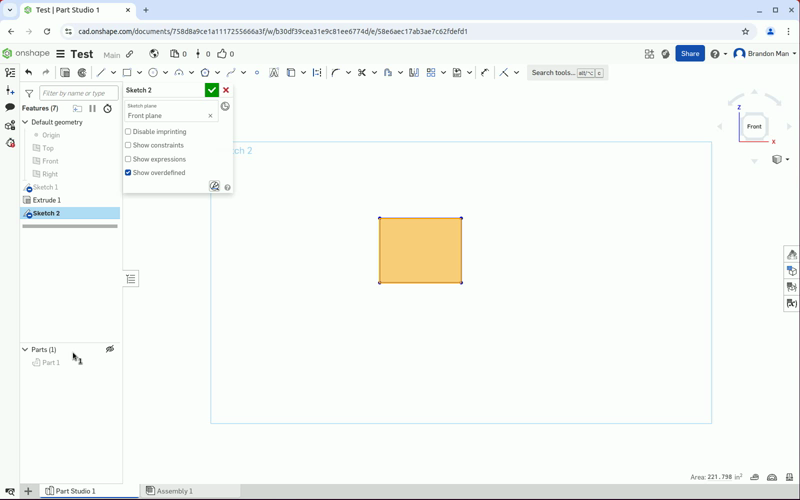
key(shift+y)
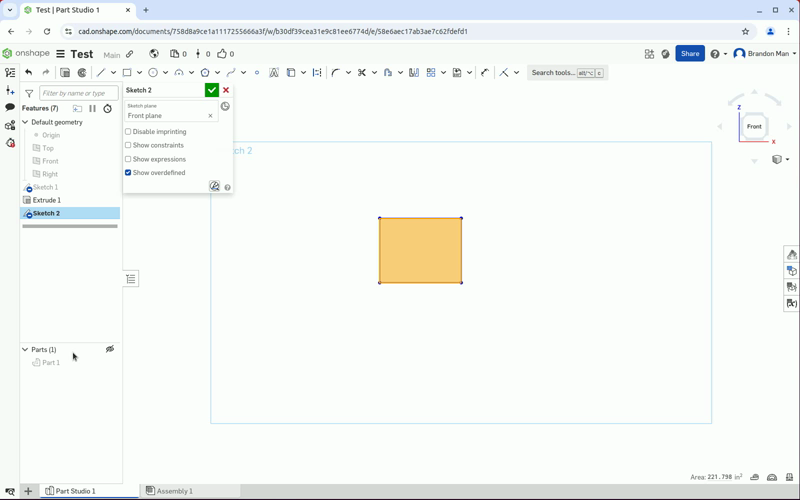
key(shift+e)
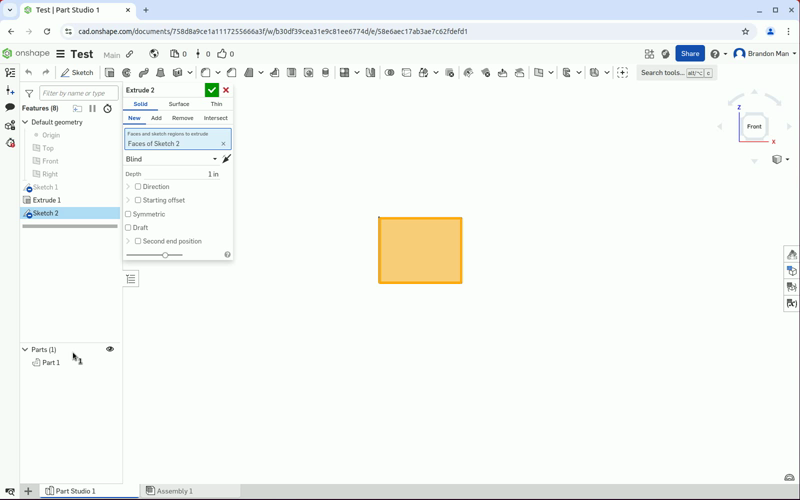
mouse_move(143, 106)
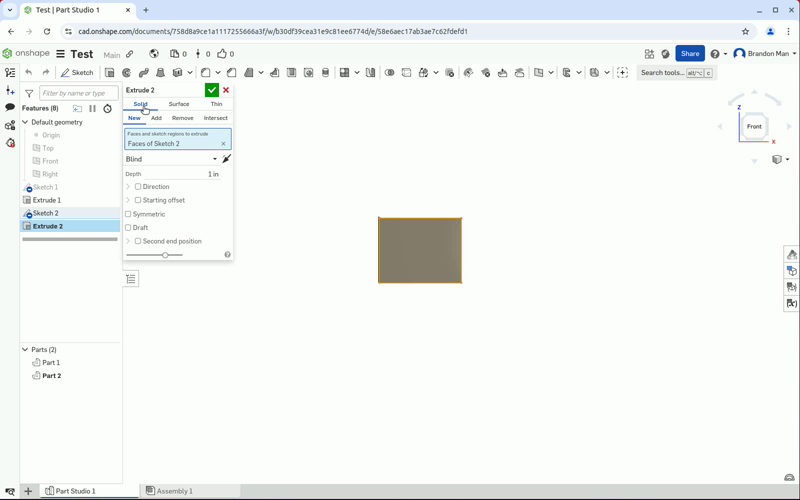
click(143, 106)
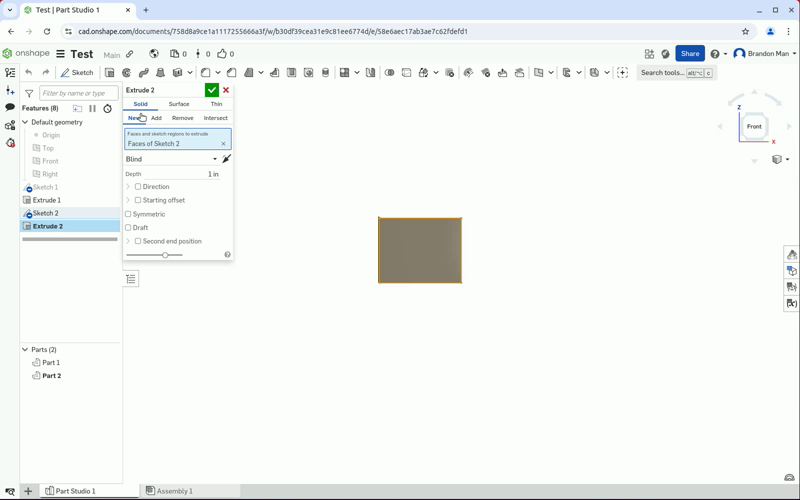
mouse_move(137, 120)
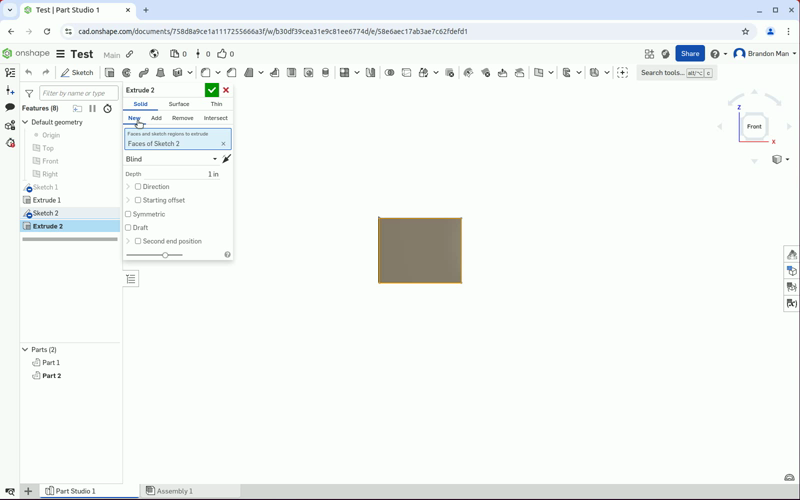
click(137, 120)
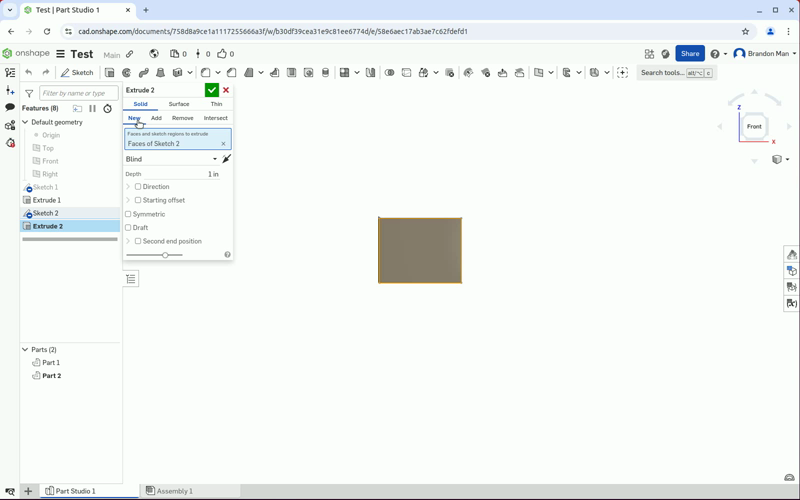
key(tab, 4)
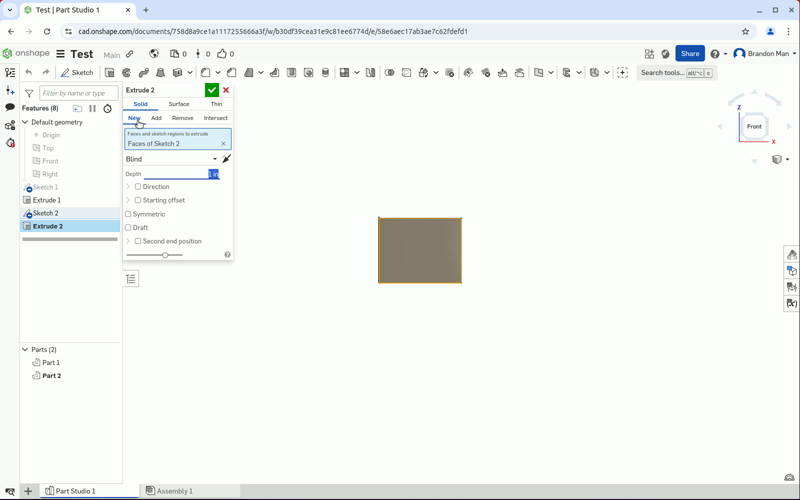
text(6.018)
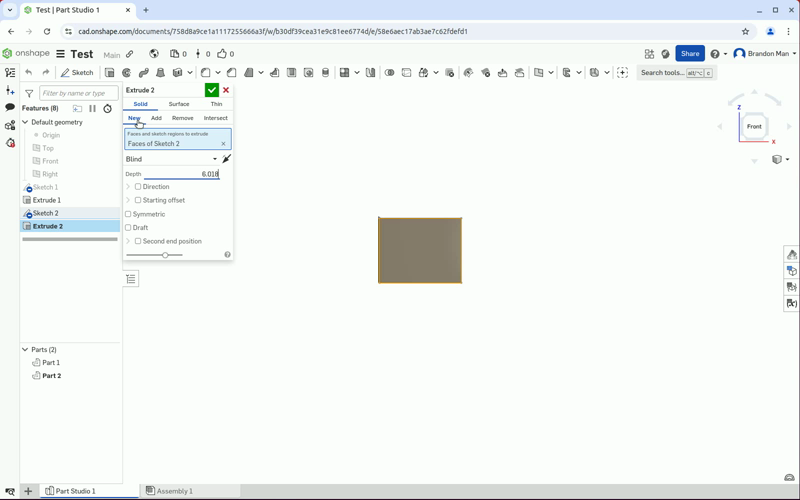
key(enter)
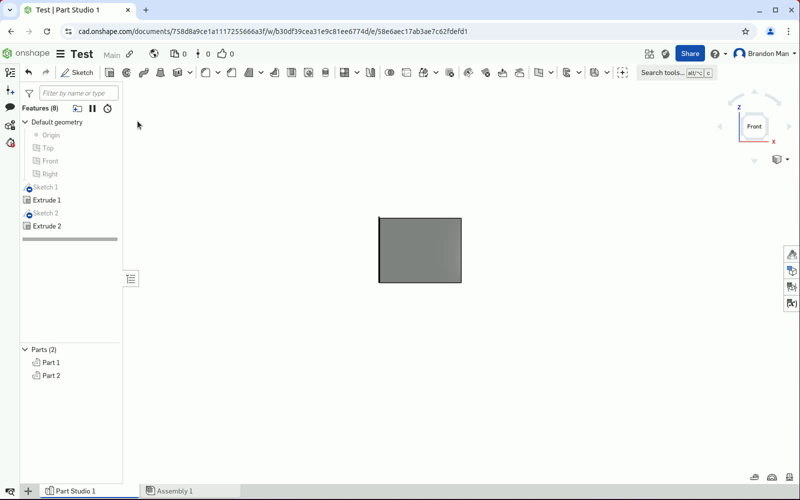
key(shift+h)
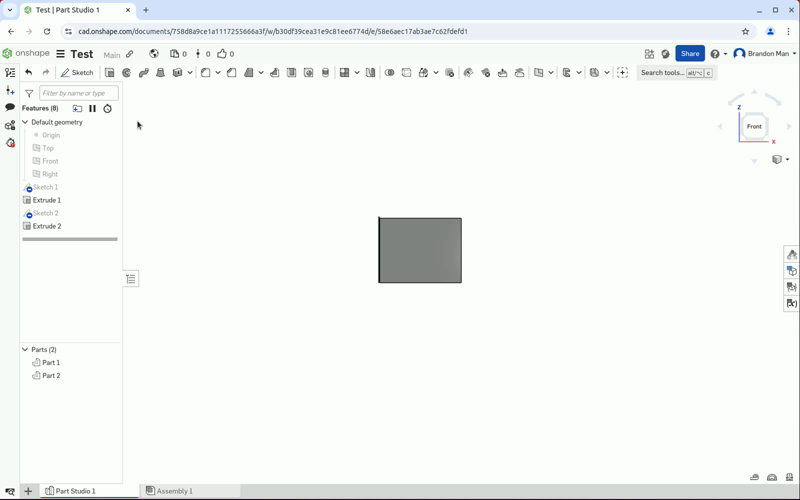
key(shift+h)
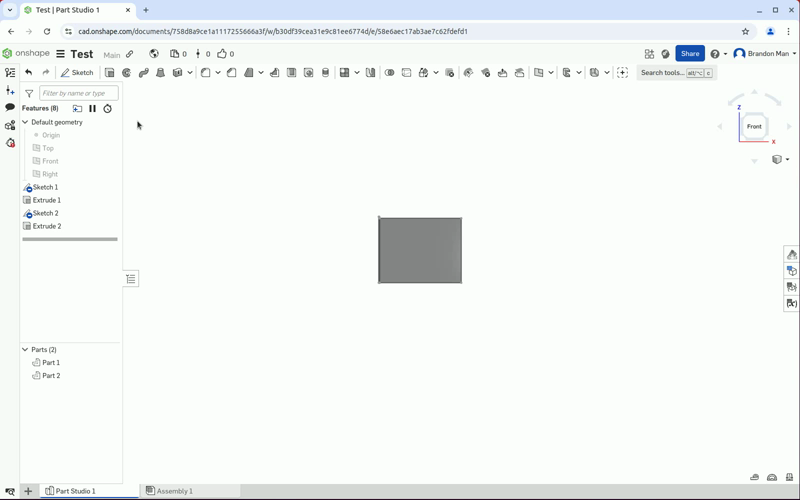
key(shift+7)
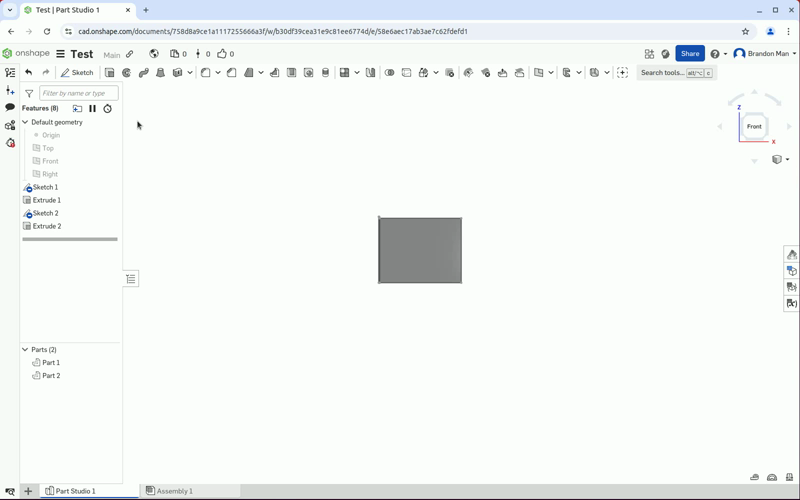
key(left, 2)
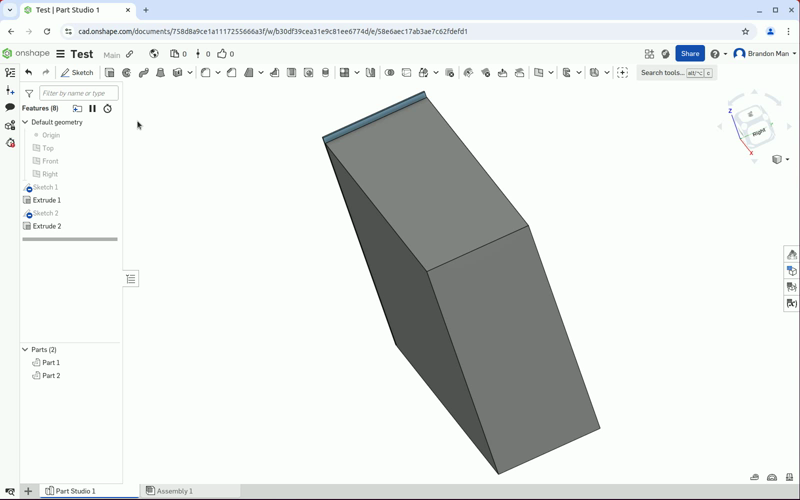
key(down, 2)
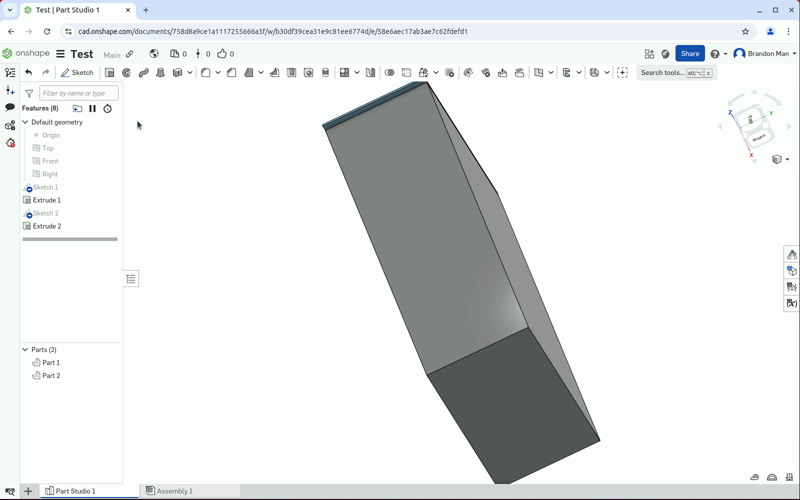
key(up, 2)
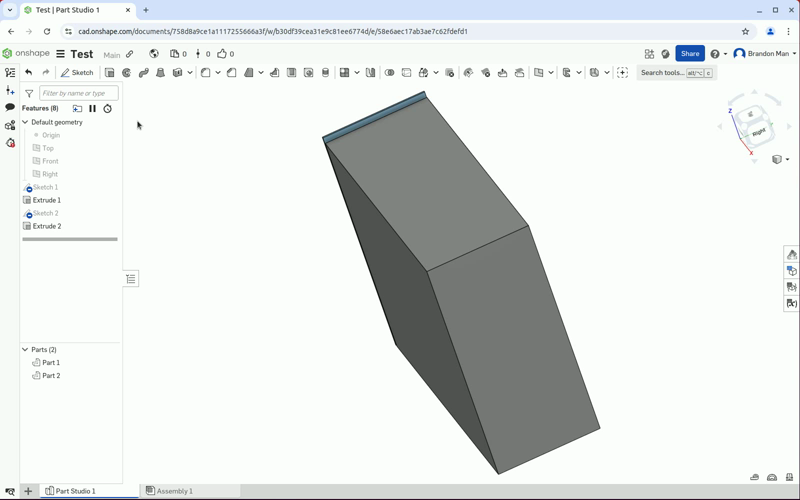
key(right, 2)
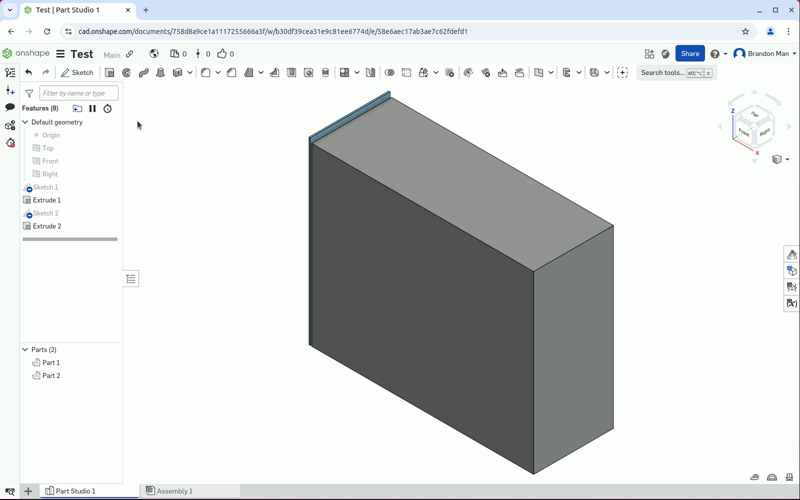
mouse_move(73, 189)
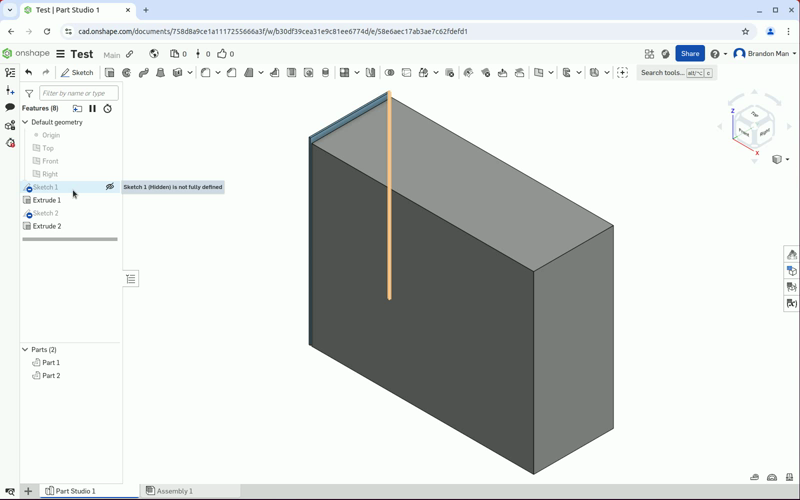
click(73, 189)